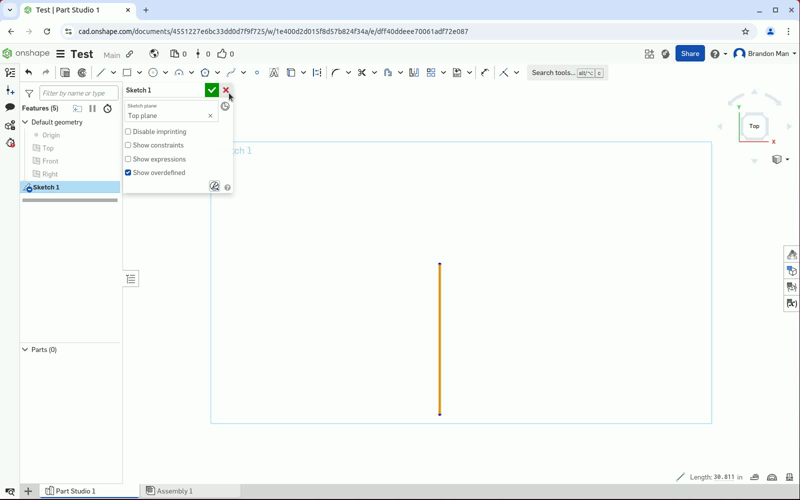
key(shift+h)
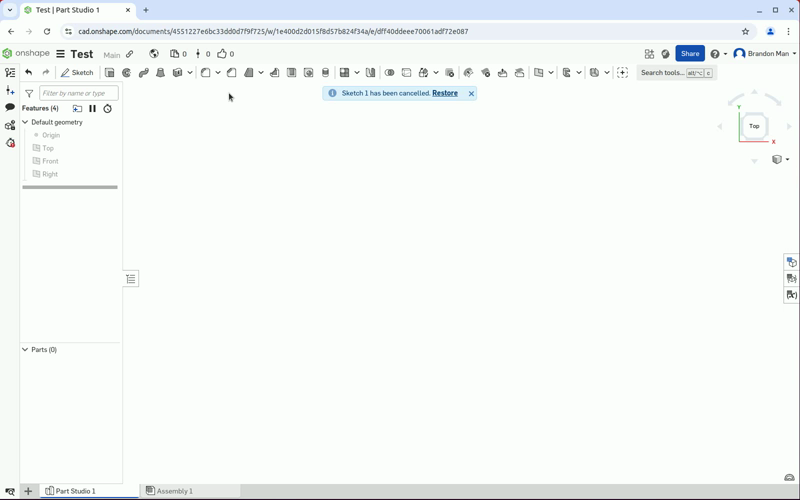
mouse_move(73, 352)
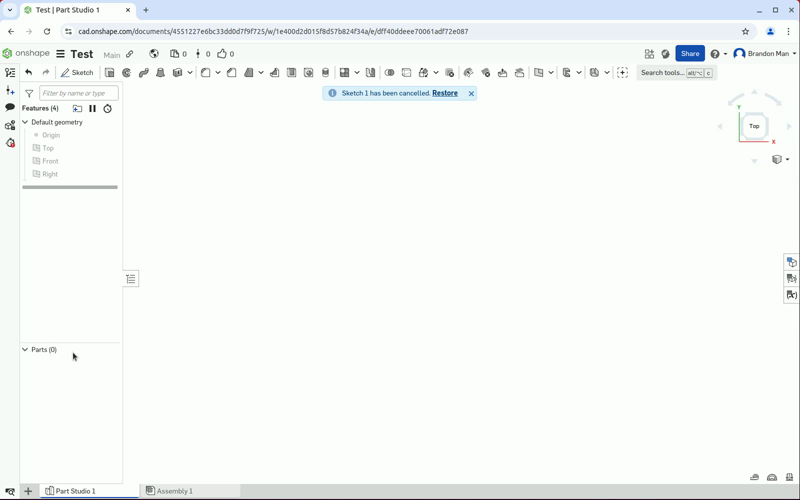
key(y)
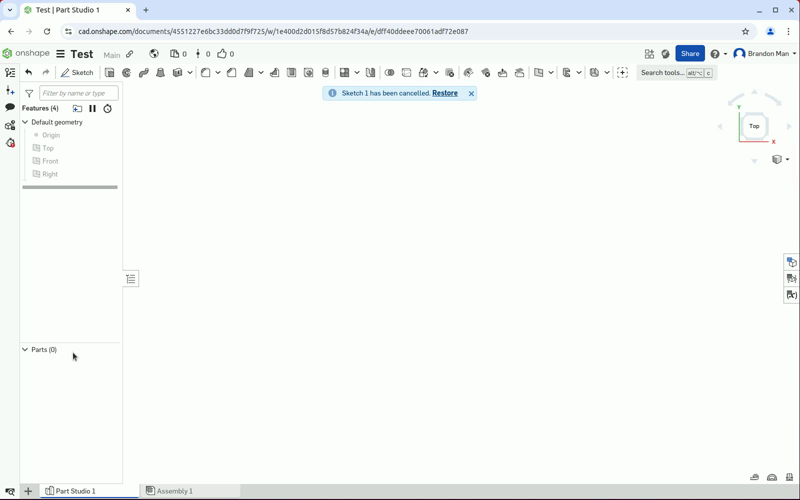
key(shift+p)
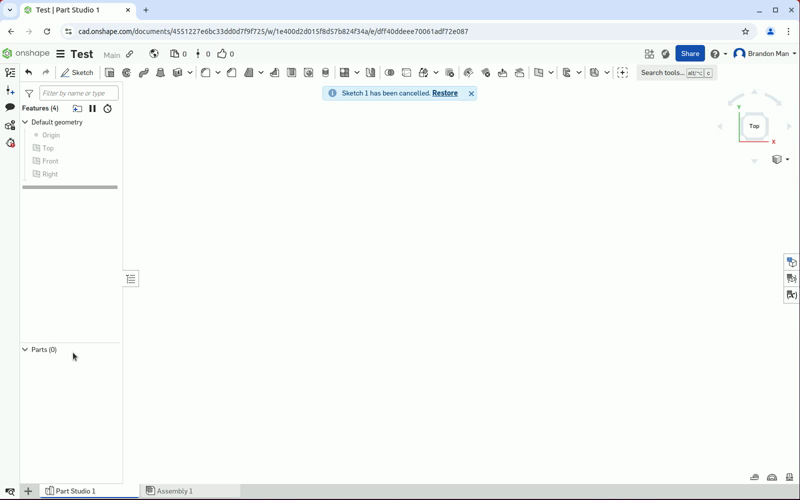
key(space)
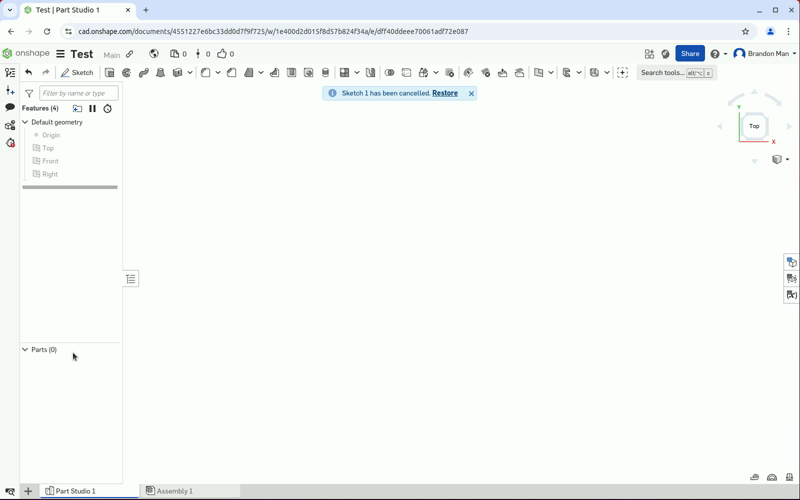
key_down(shift)
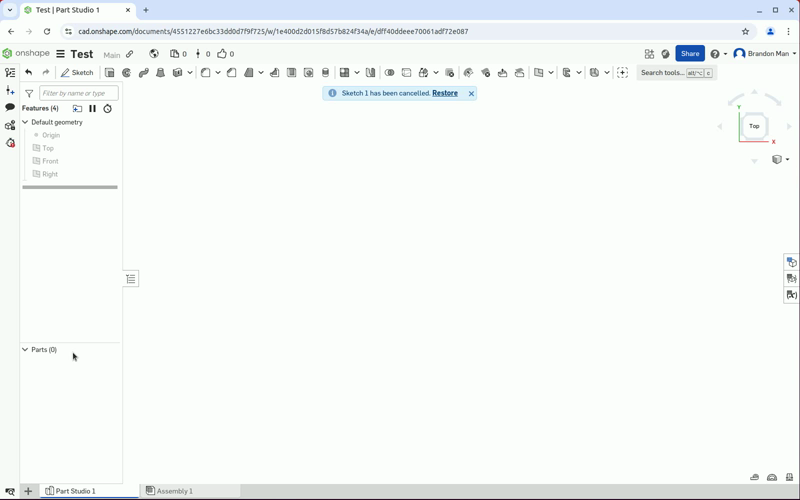
key(up)
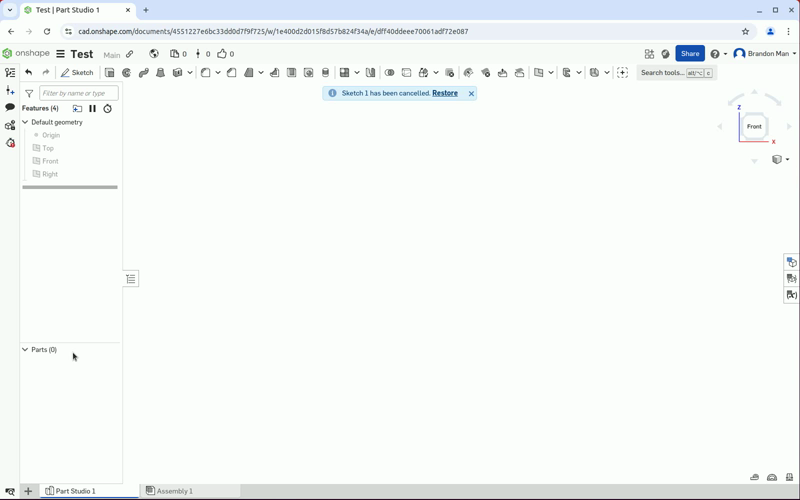
key_up(shift)
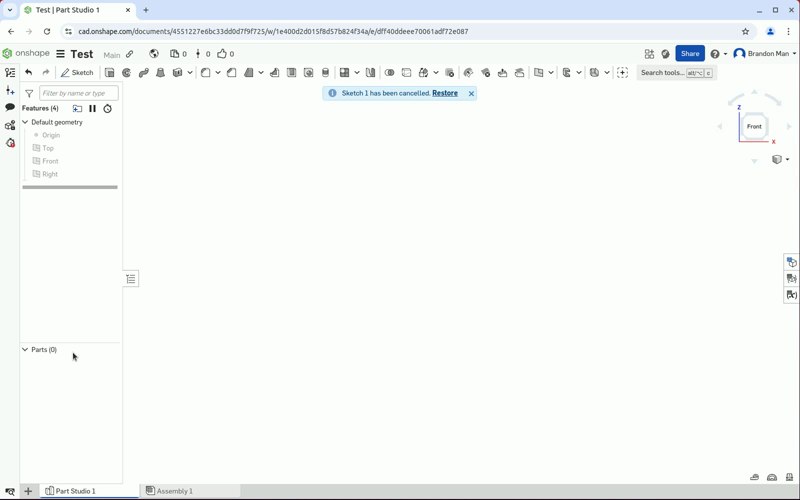
key(space)
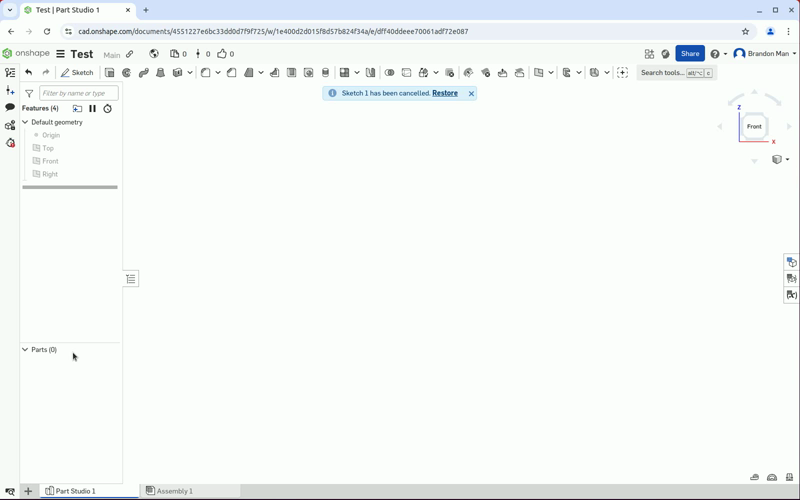
key_down(shift)
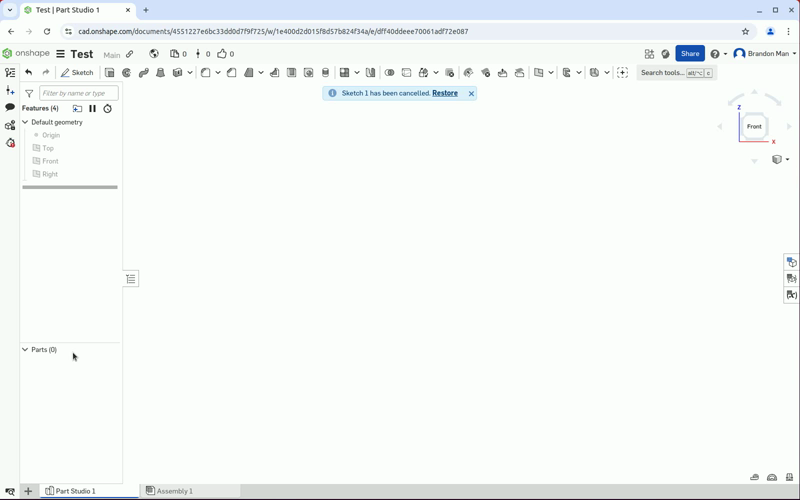
key(left)
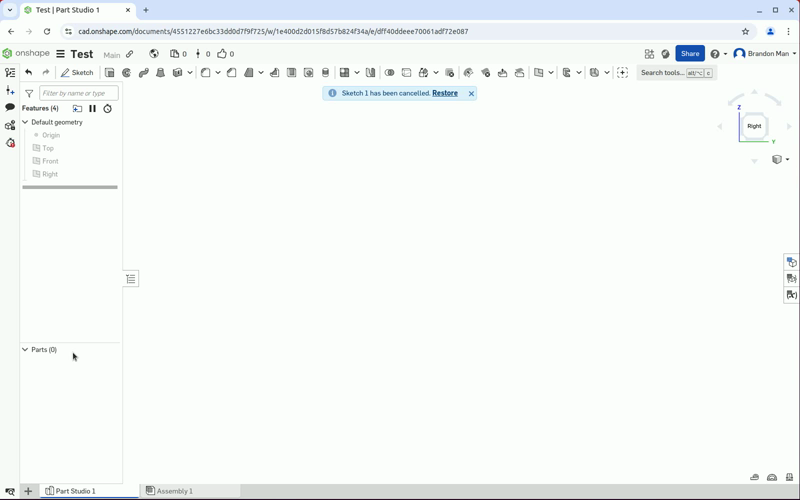
key_up(shift)
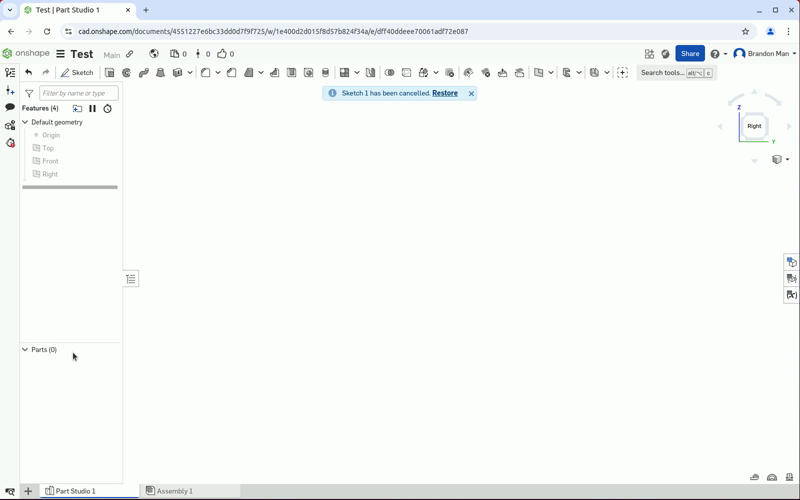
mouse_move(73, 352)
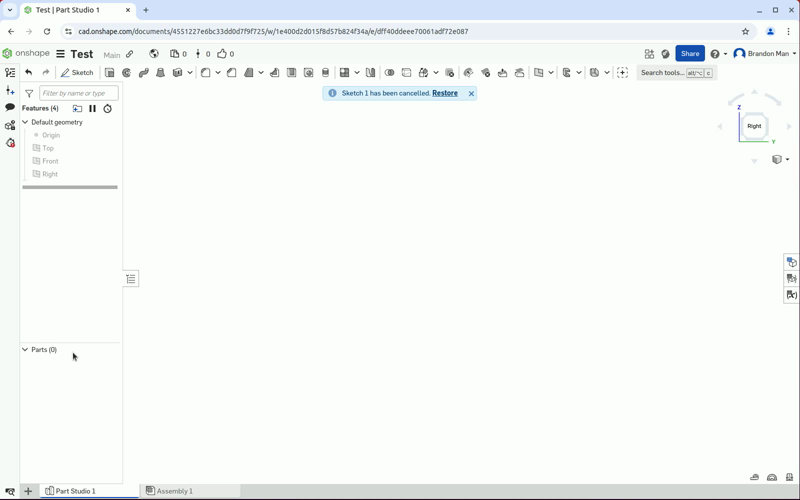
key(shift+y)
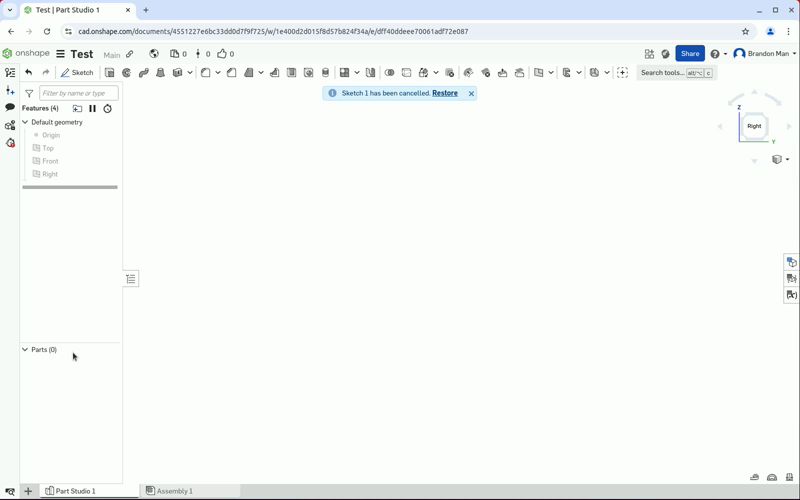
key(shift+s)
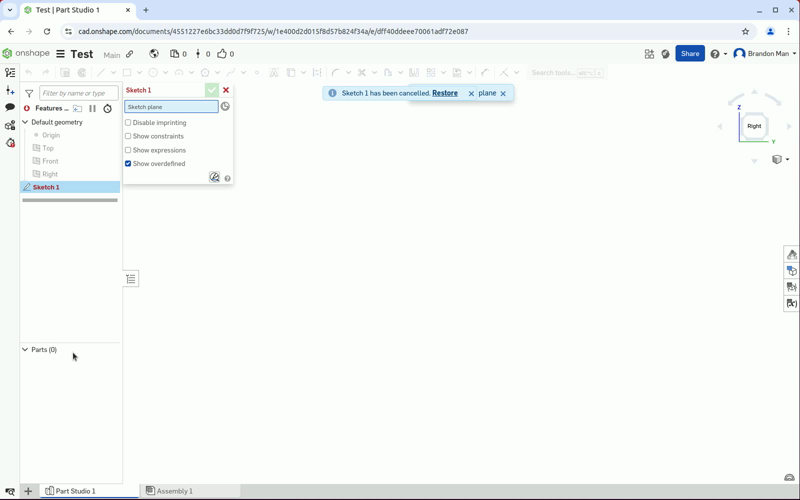
mouse_move(73, 176)
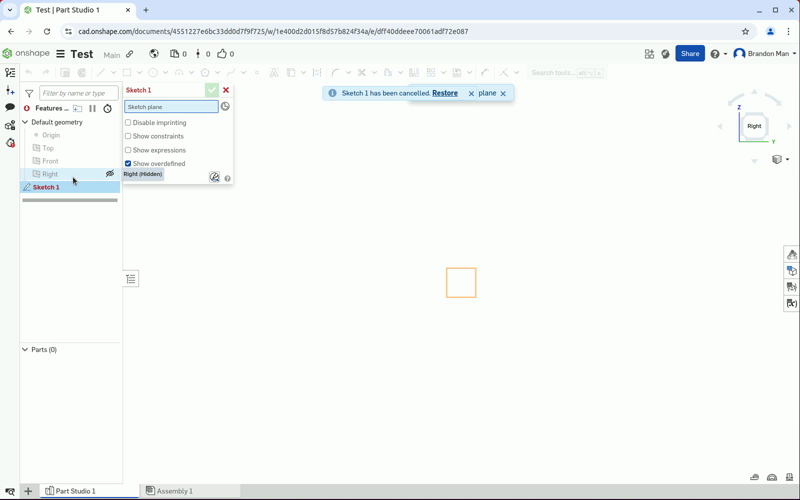
click(73, 176)
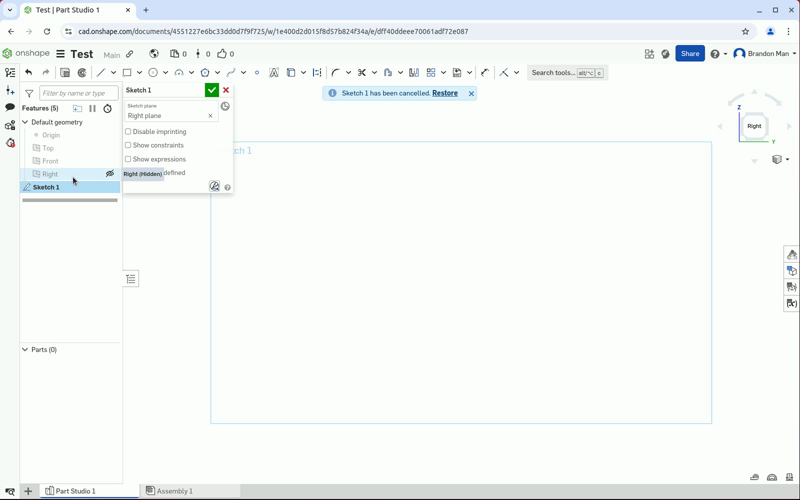
mouse_move(73, 352)
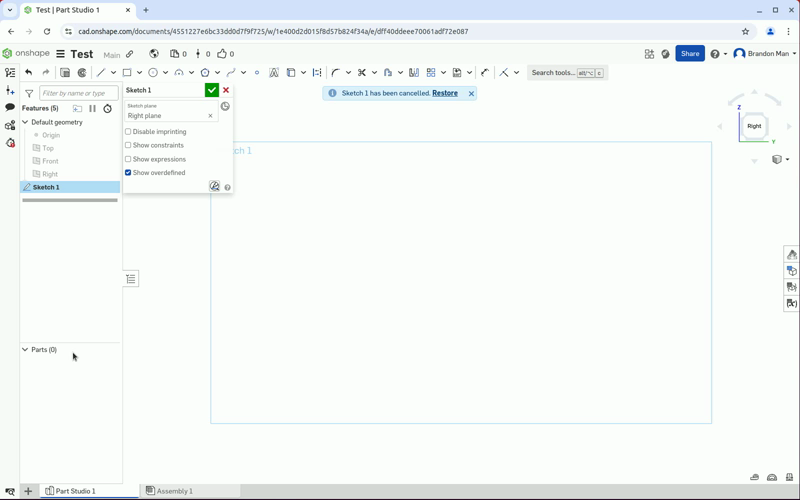
key(y)
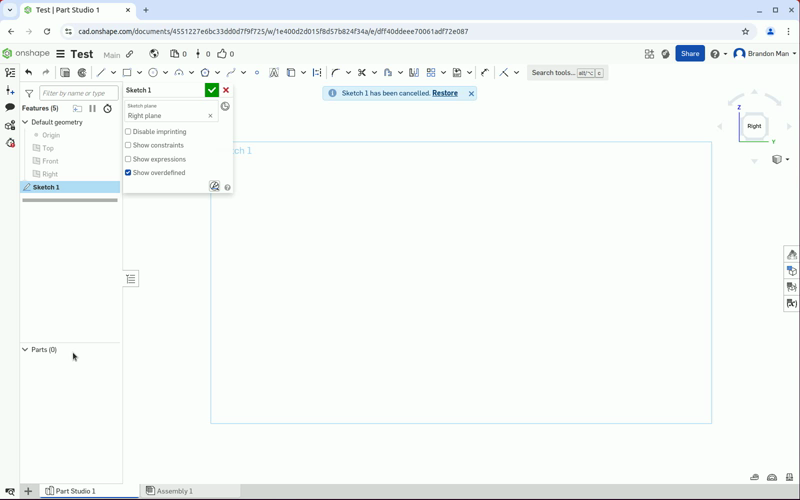
key(l)
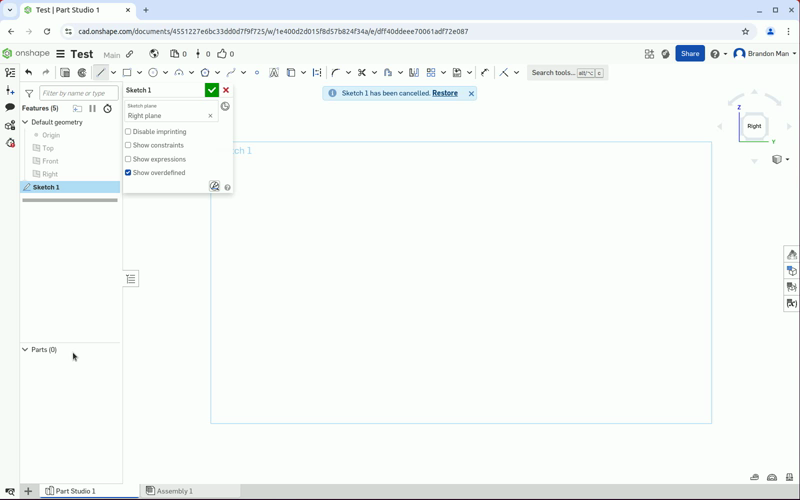
key_down(shift)
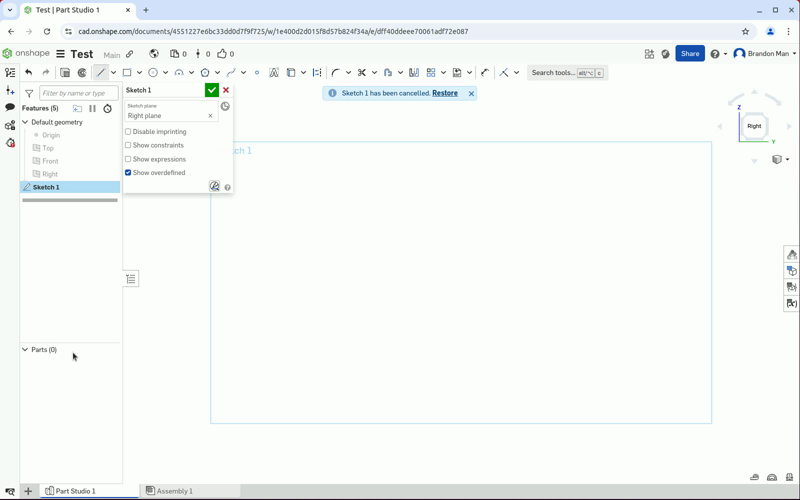
mouse_move(348, 307)
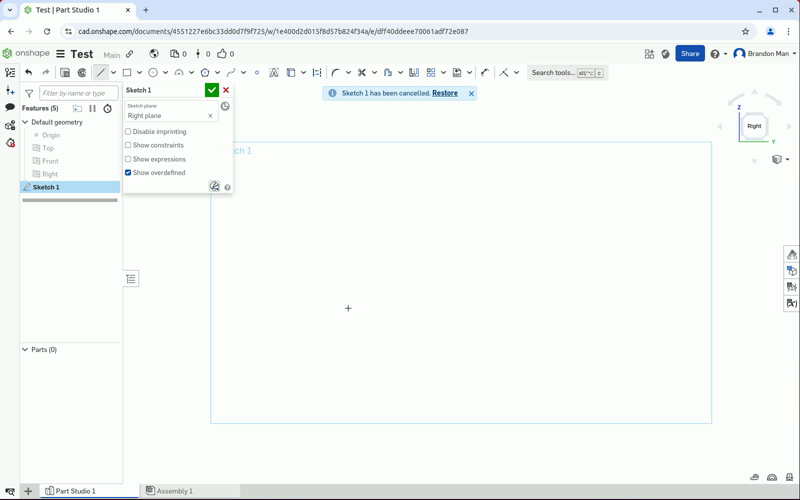
click(348, 307)
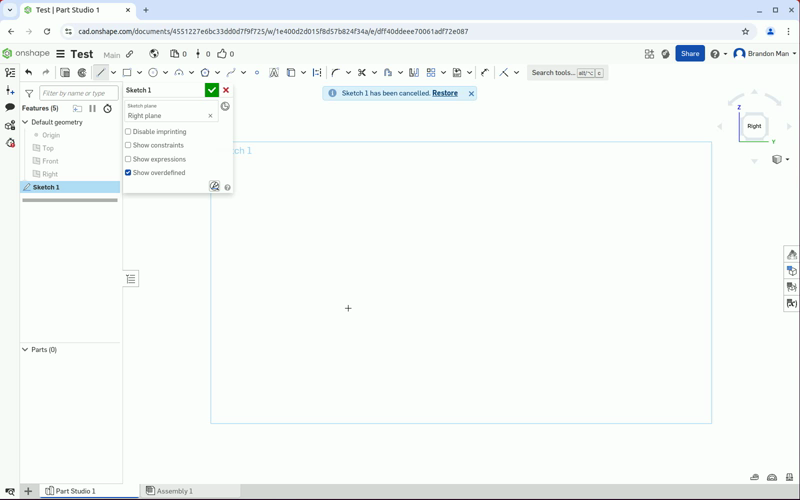
key_up(shift)
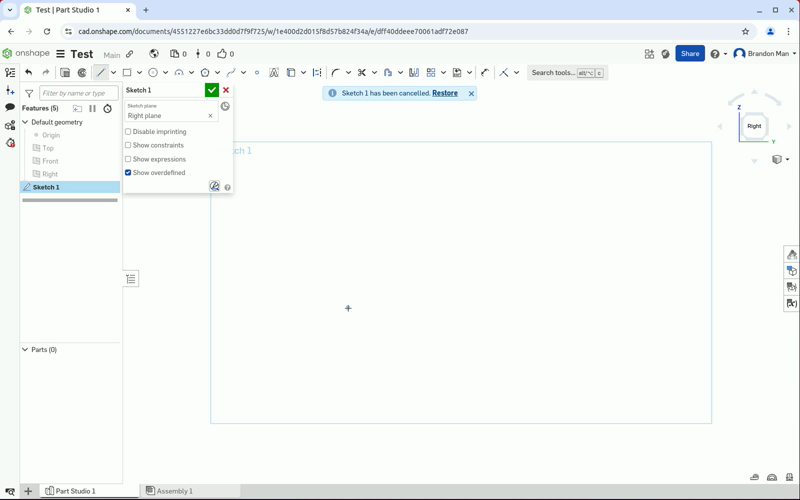
key_down(shift)
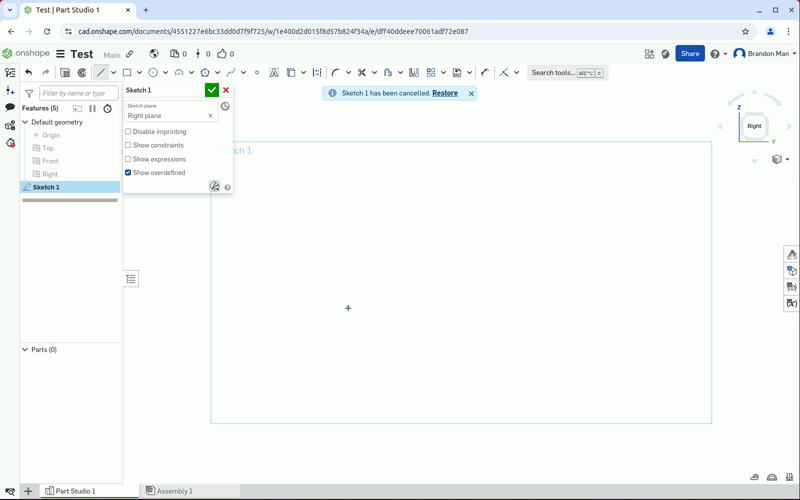
mouse_move(572, 307)
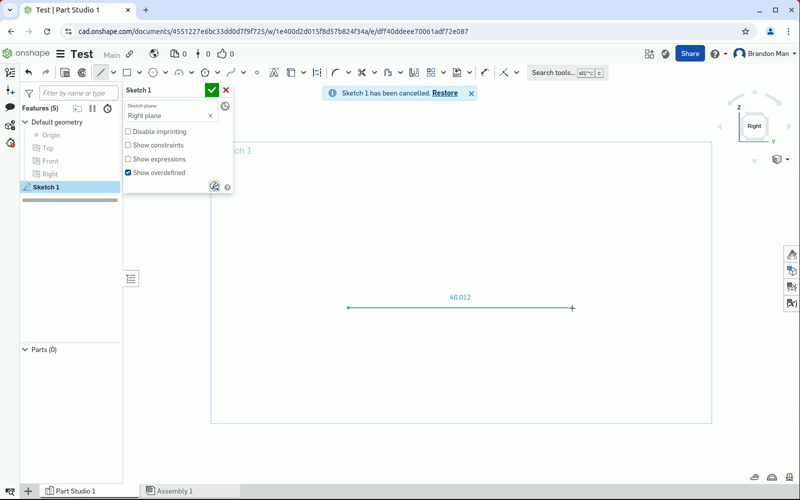
click(572, 307)
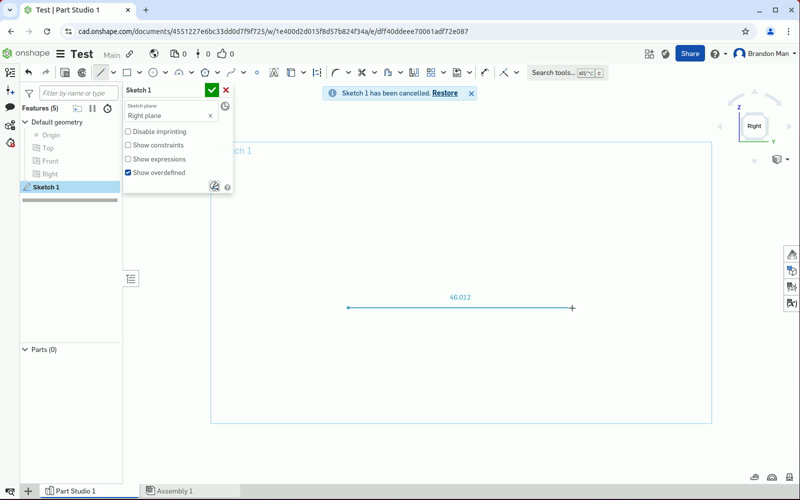
key_up(shift)
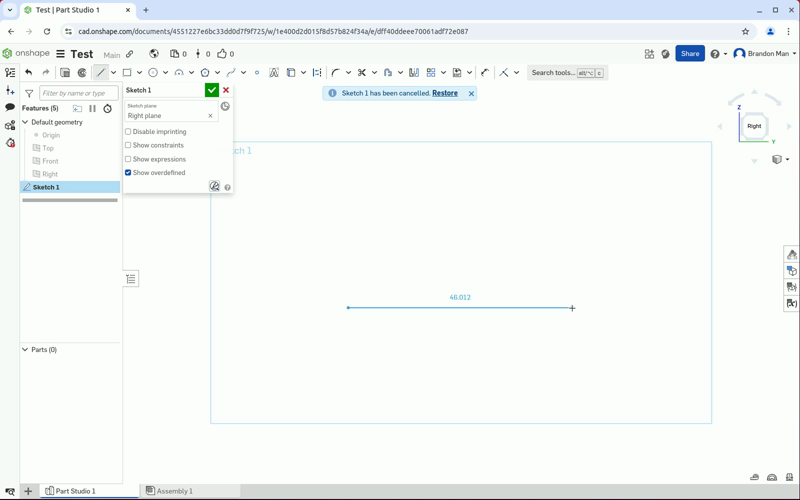
key_down(shift)
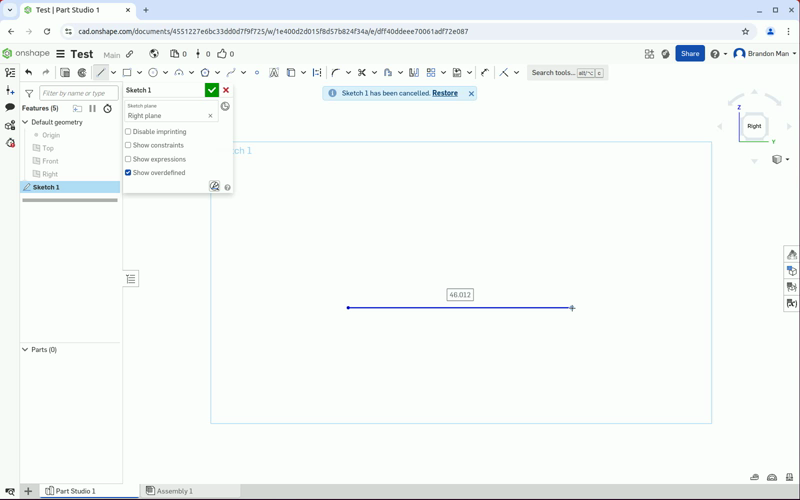
mouse_move(589, 307)
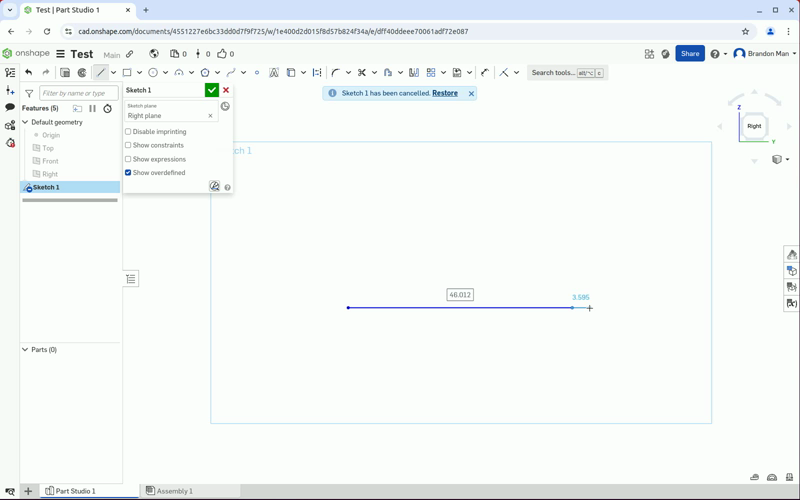
mouse_move(572, 258)
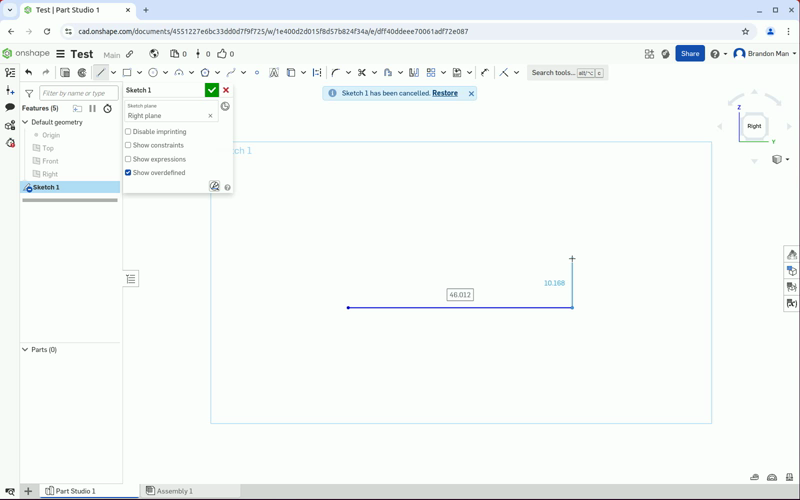
click(572, 258)
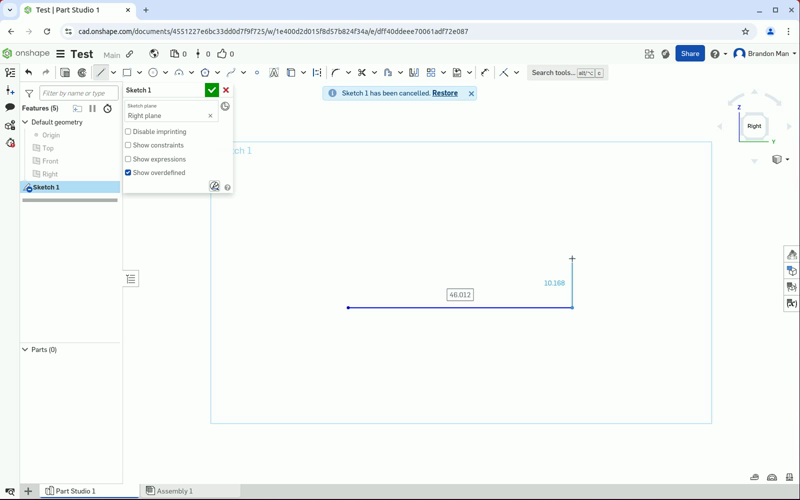
key_up(shift)
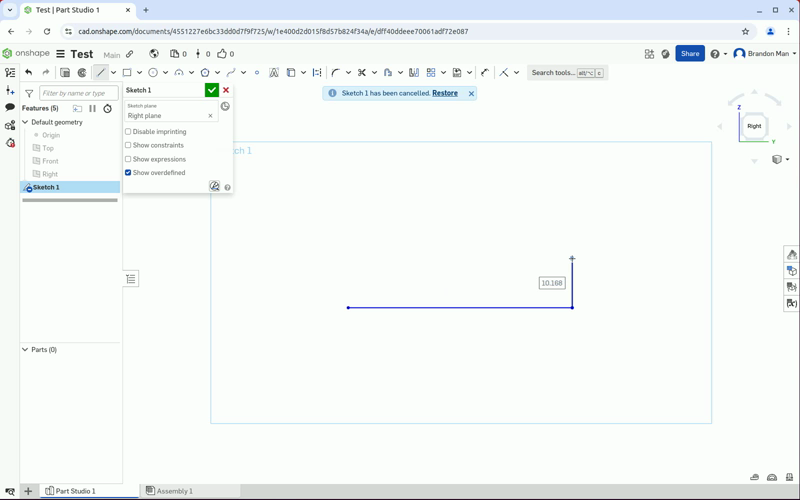
key_down(shift)
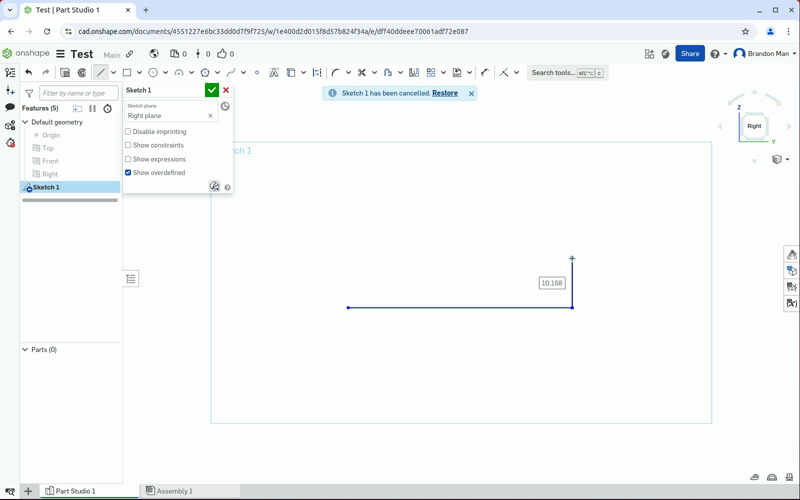
mouse_move(348, 258)
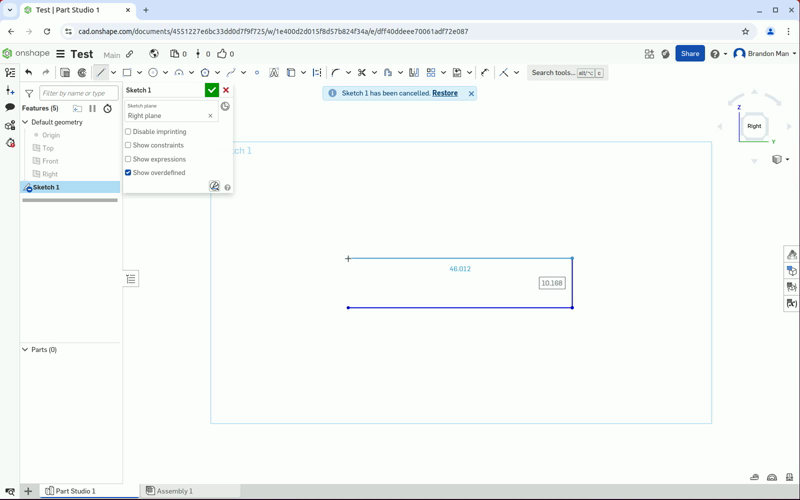
click(348, 258)
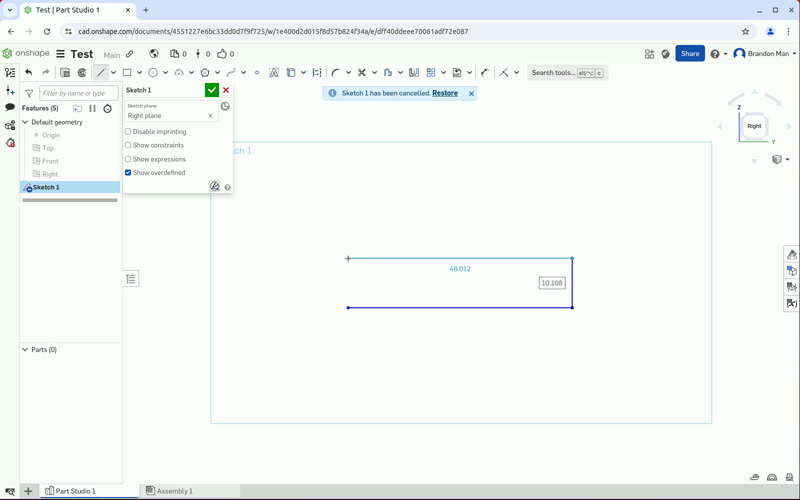
key_up(shift)
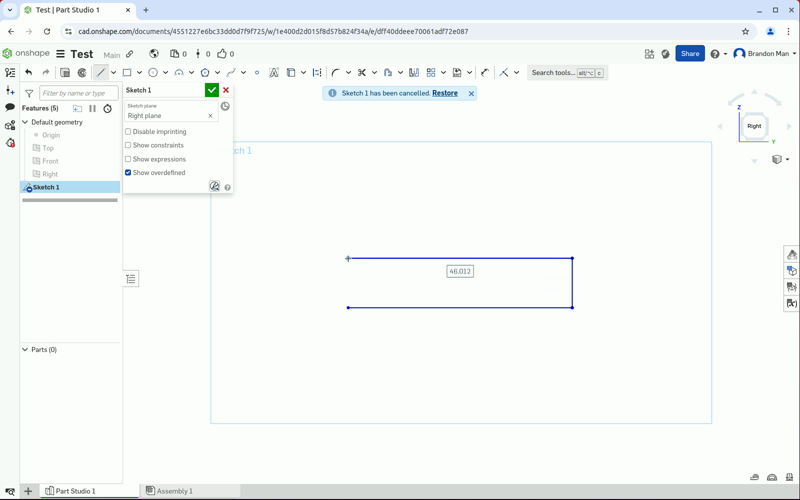
mouse_move(378, 258)
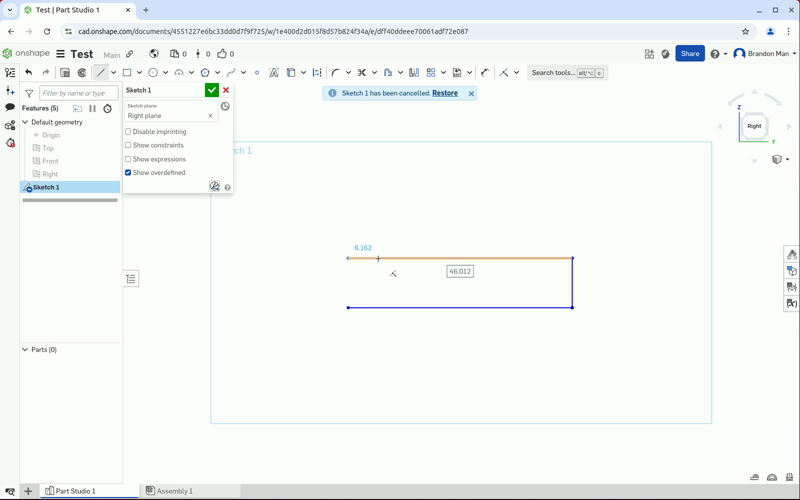
key_down(shift)
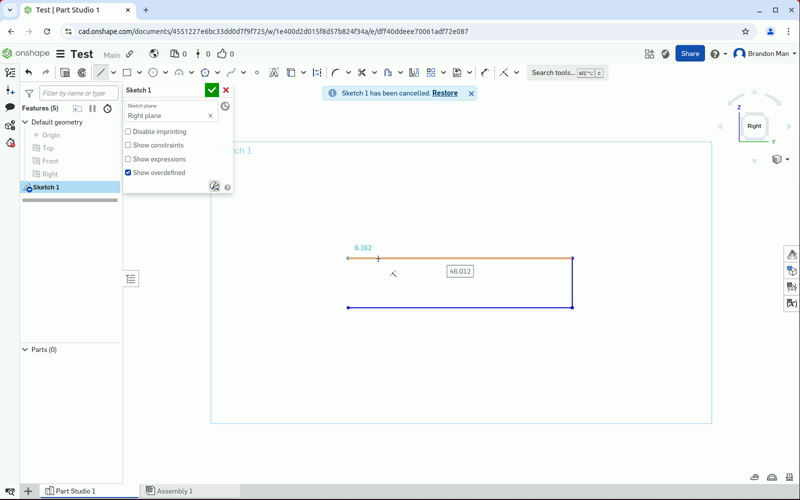
mouse_move(348, 307)
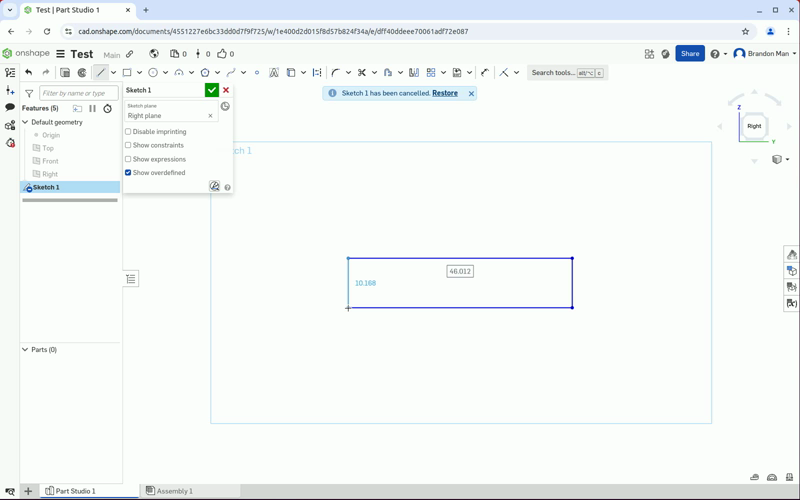
key_up(shift)
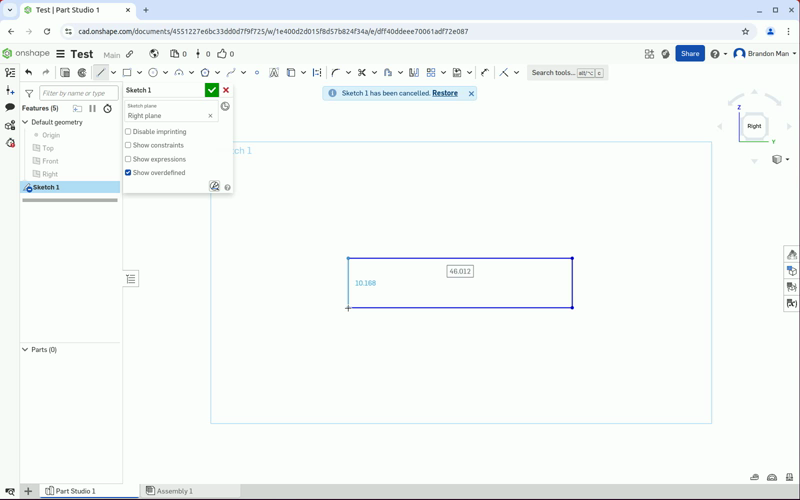
click(348, 307)
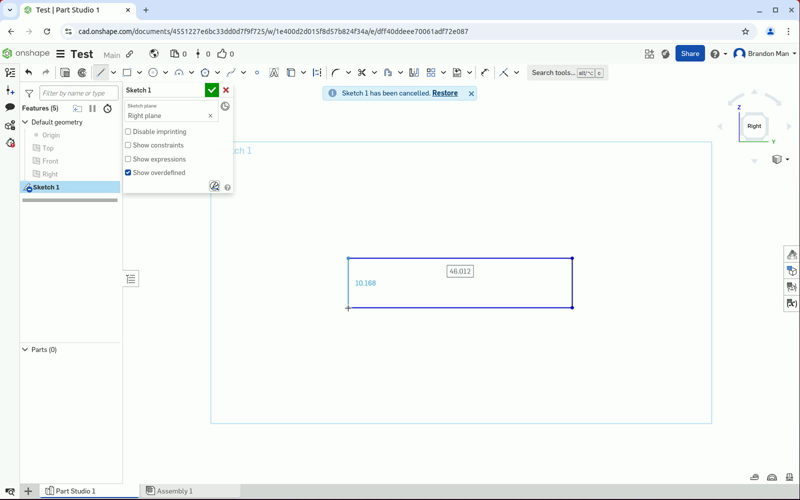
key(esc)
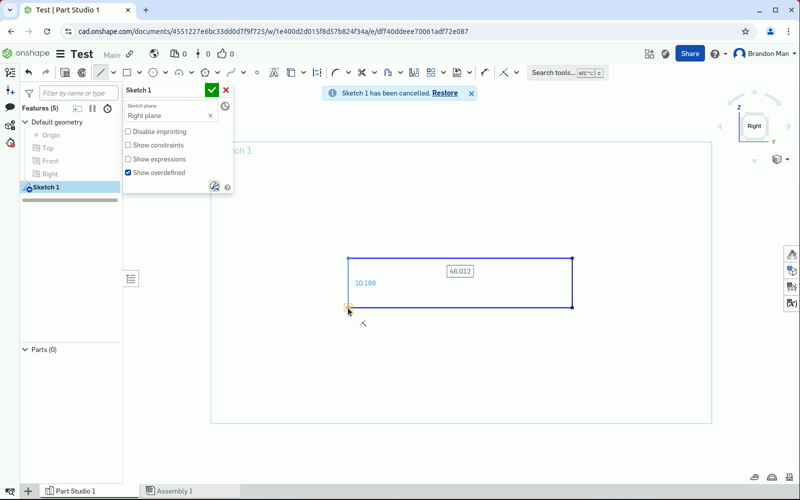
mouse_move(539, 292)
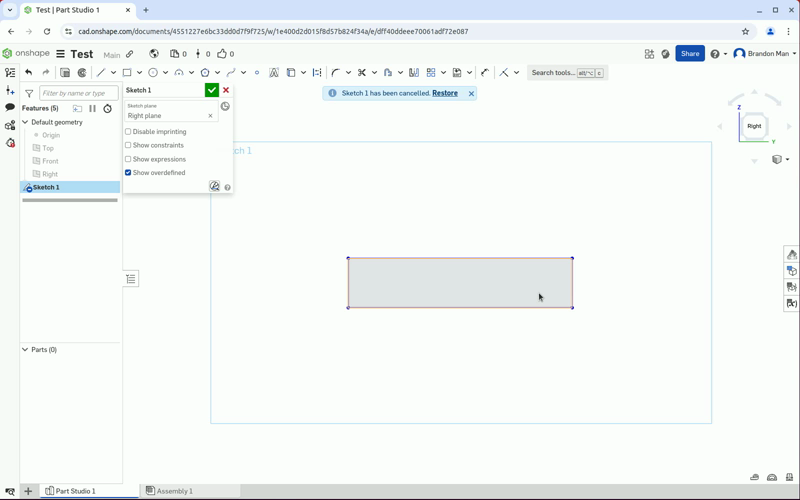
click(539, 292)
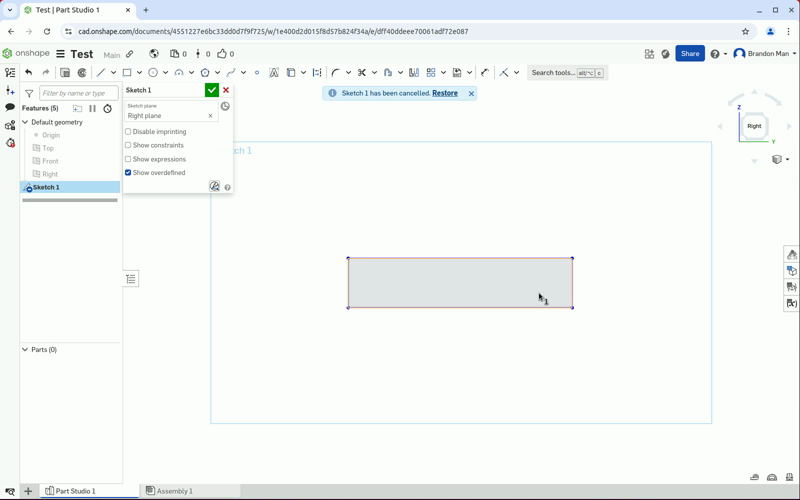
mouse_move(73, 352)
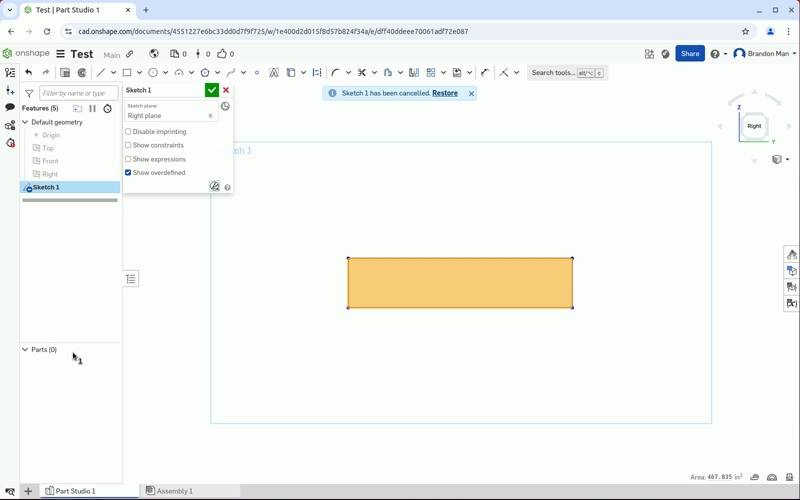
key(shift+y)
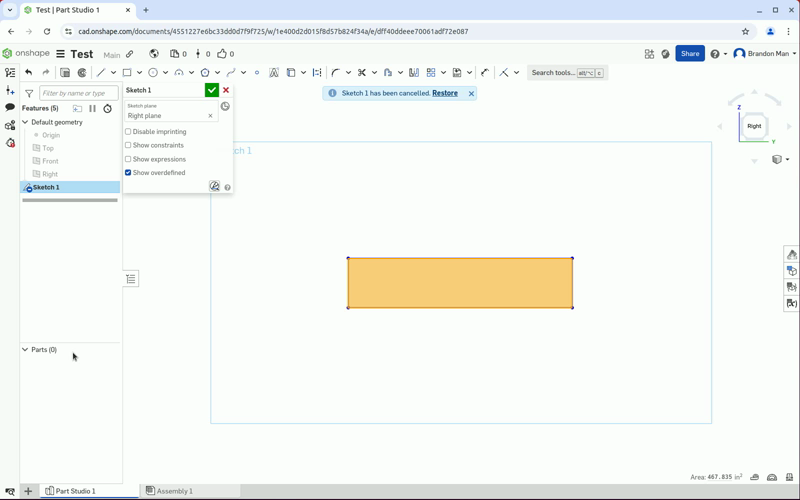
key(shift+e)
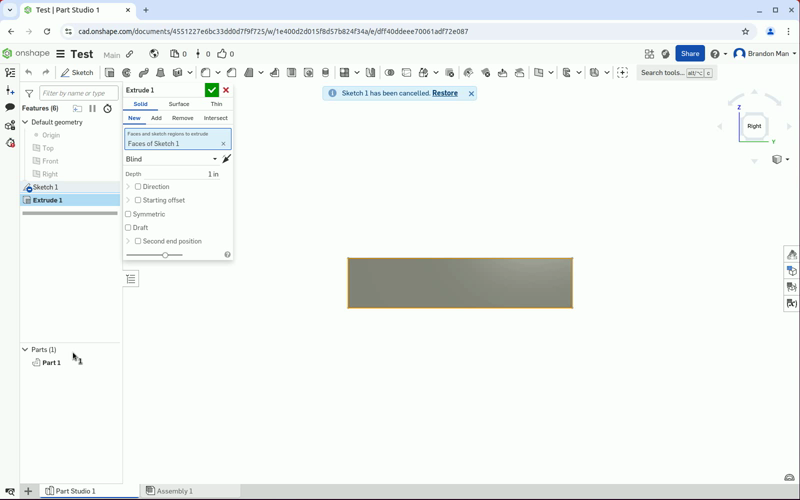
mouse_move(143, 106)
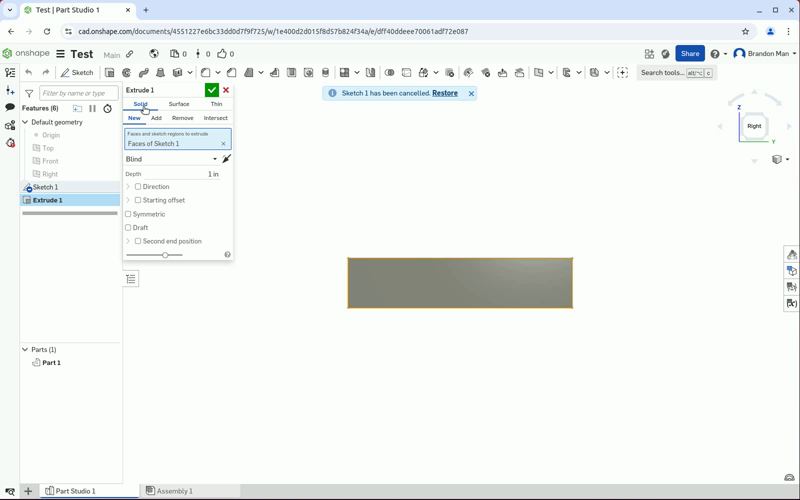
click(143, 106)
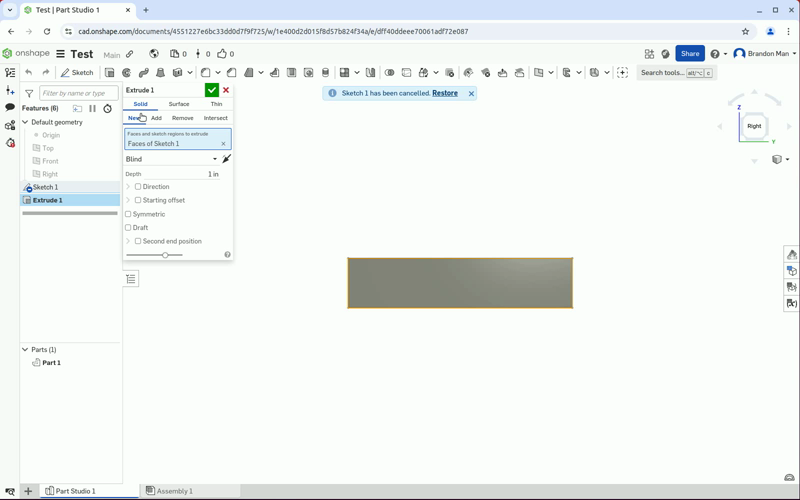
mouse_move(137, 120)
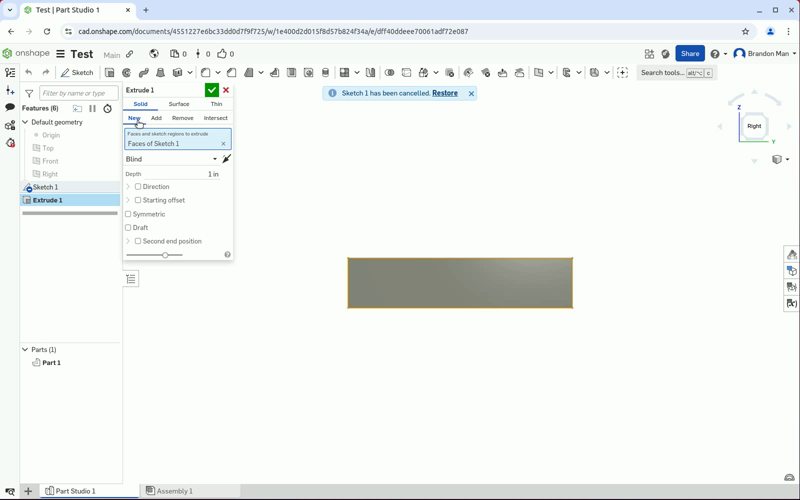
click(137, 120)
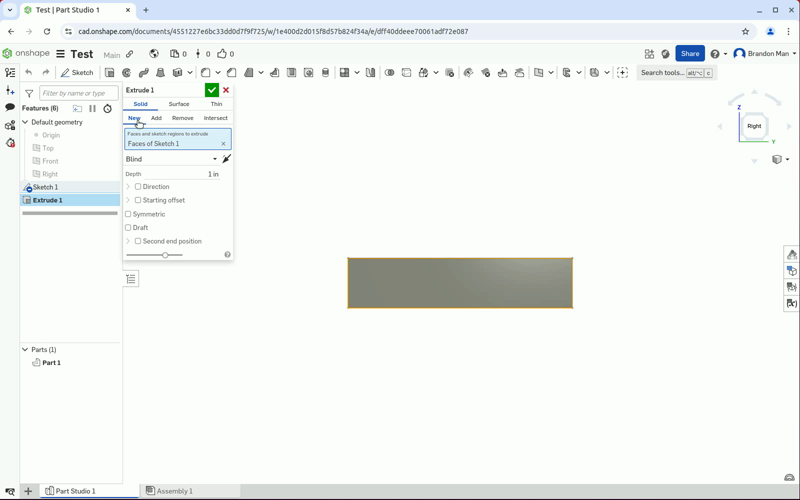
key(tab, 4)
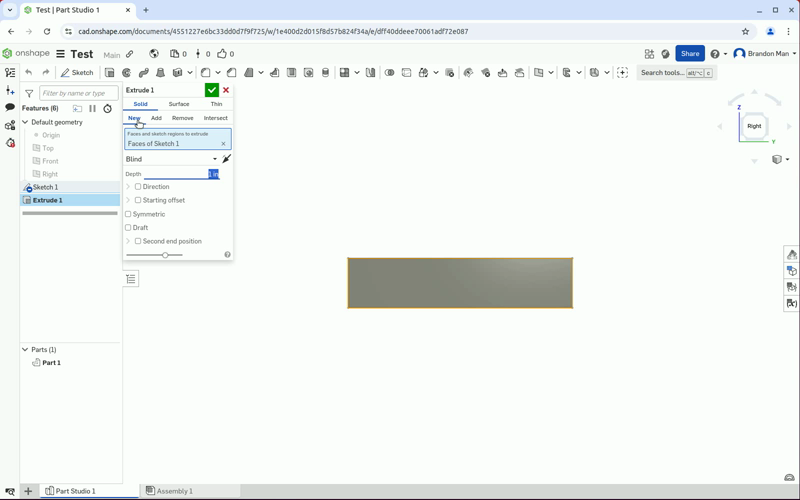
text(3.37)
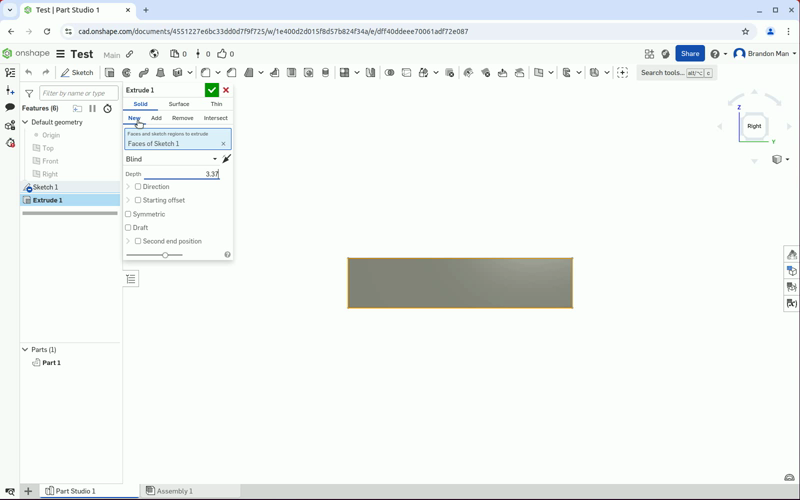
key(enter)
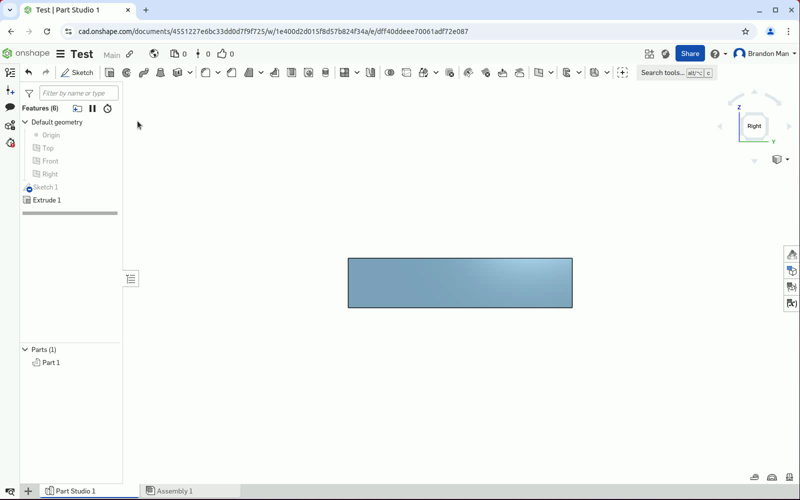
key(shift+h)
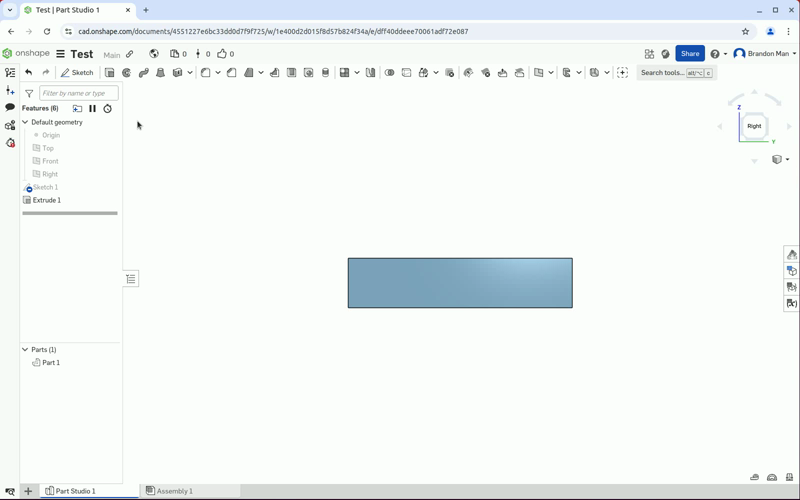
key(shift+h)
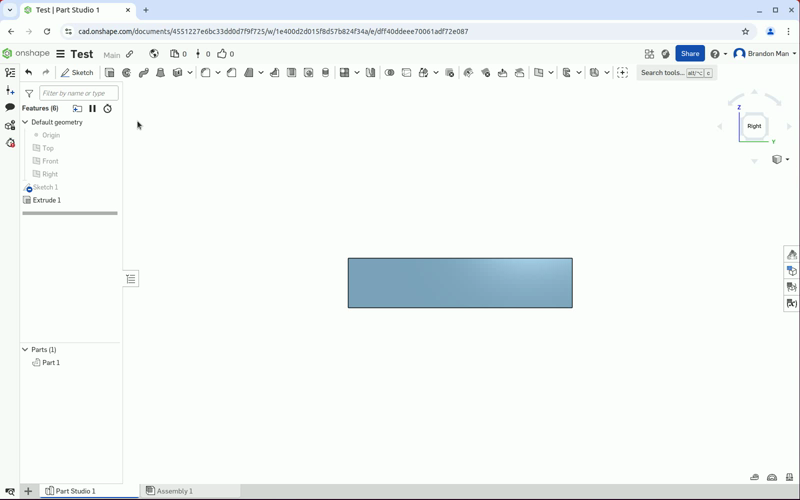
mouse_move(73, 189)
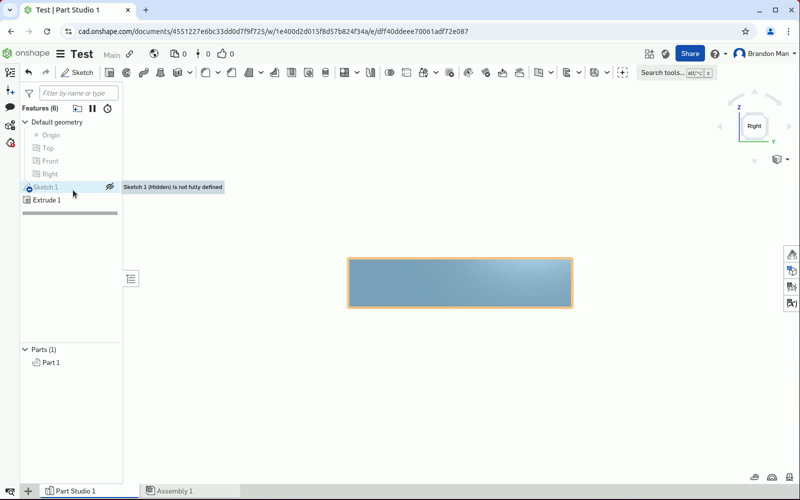
click(73, 189)
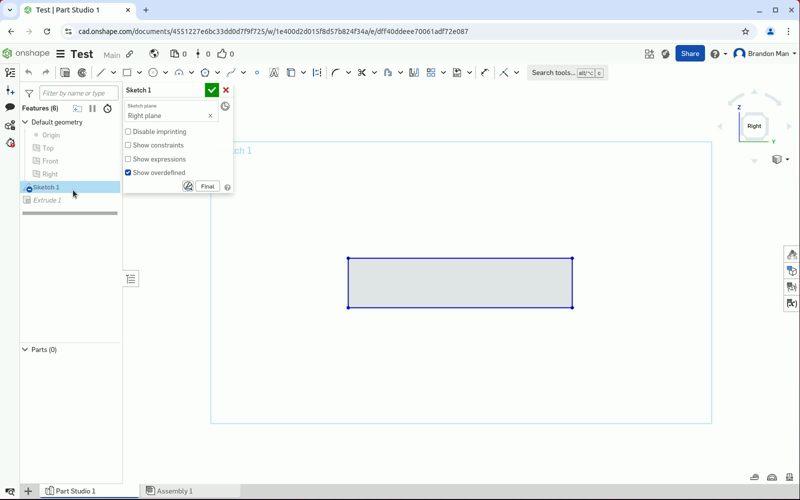
mouse_move(229, 92)
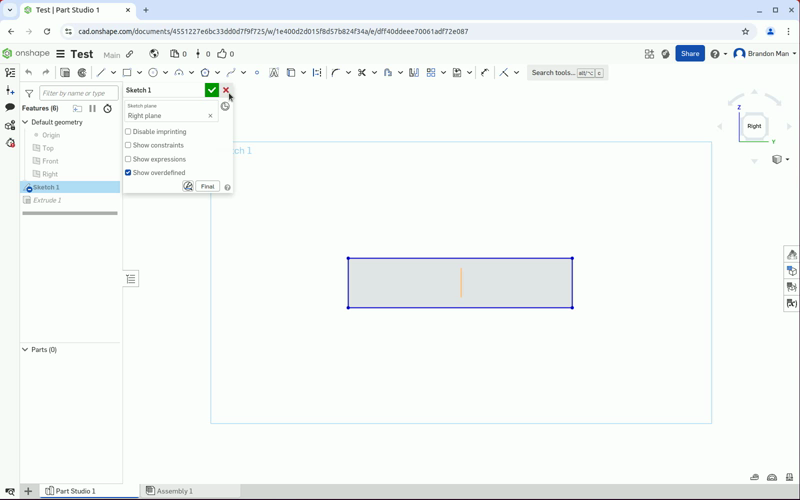
click(229, 92)
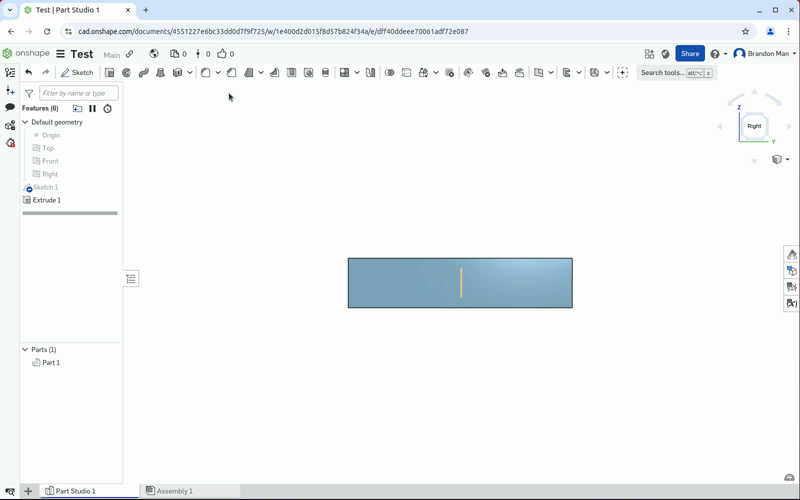
mouse_move(541, 75)
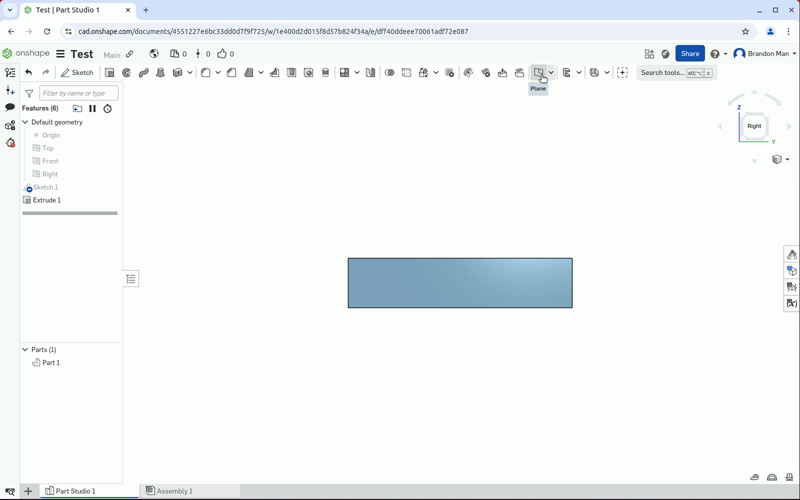
click(541, 75)
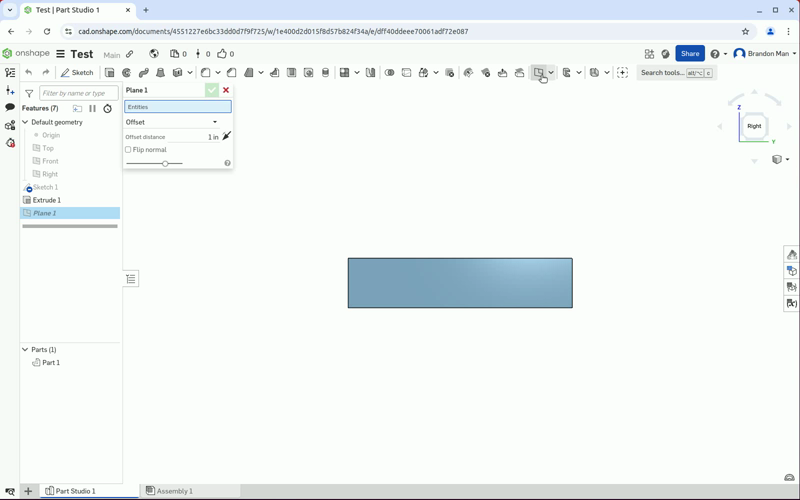
mouse_move(73, 176)
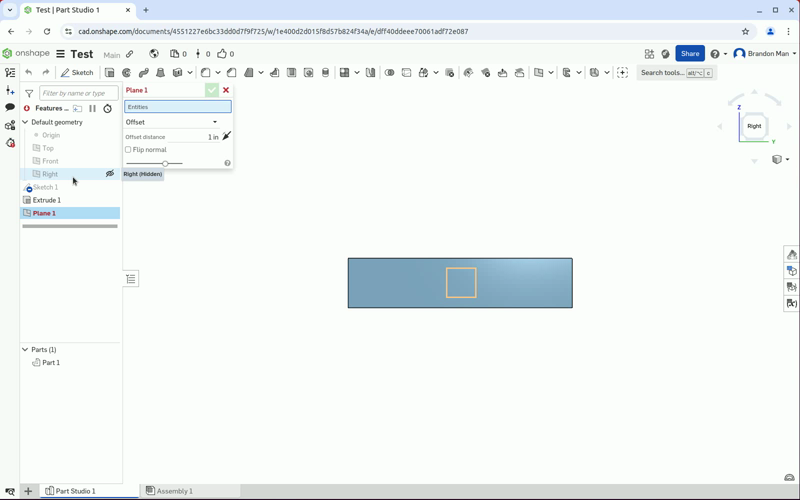
click(73, 176)
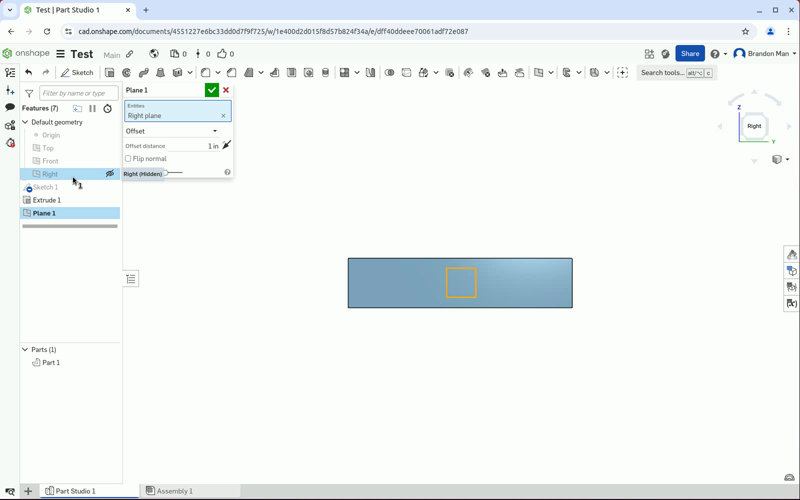
key(tab, 2)
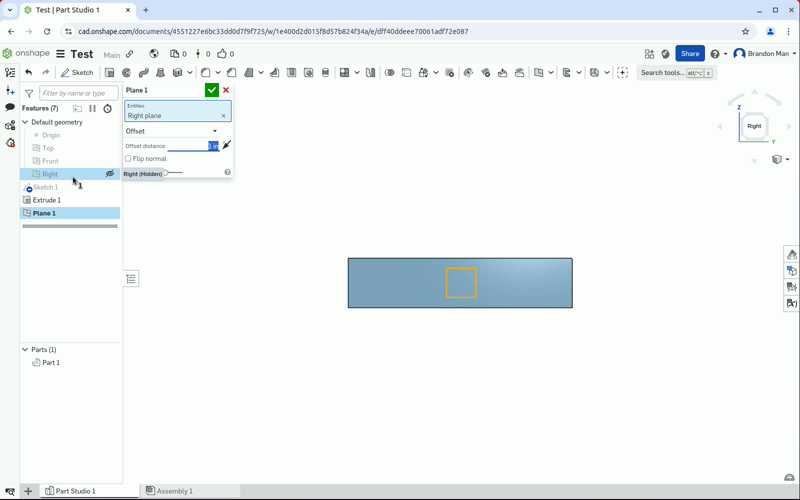
text(3.358)
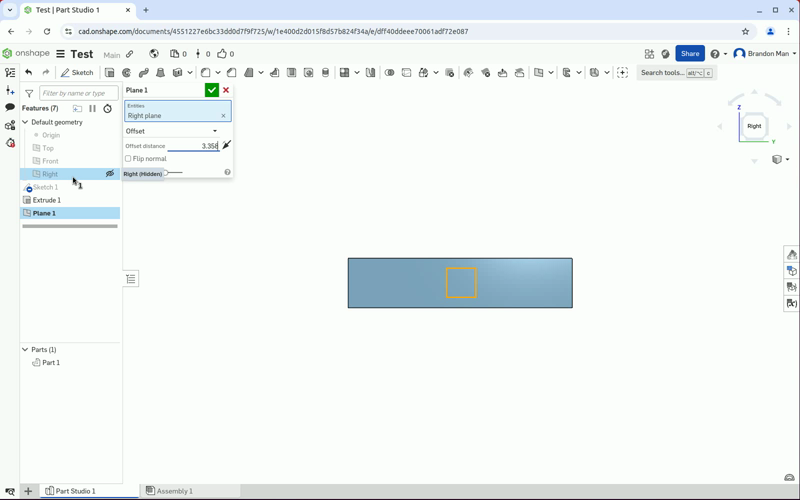
key(enter, 2)
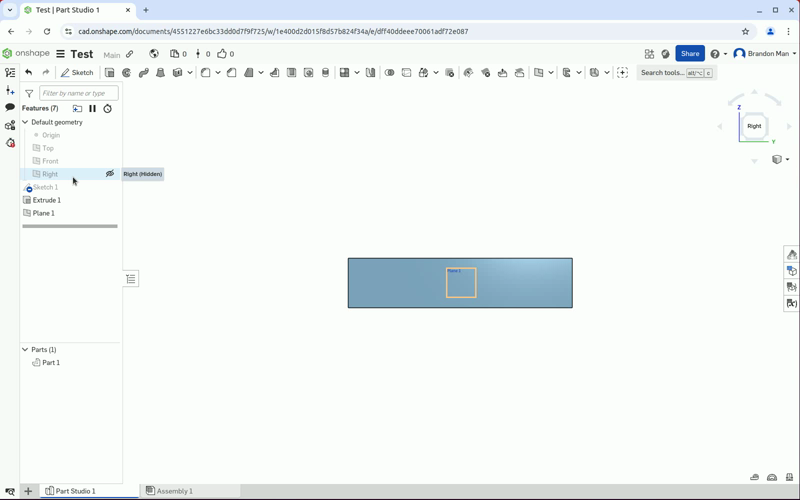
key(shift+s)
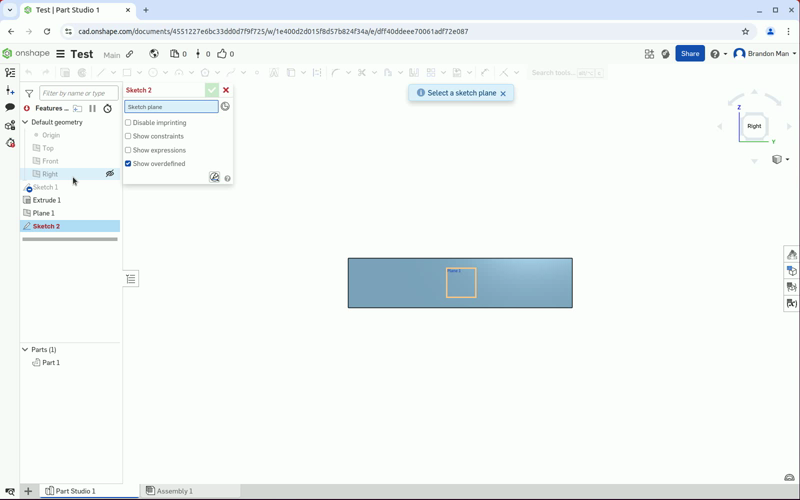
mouse_move(73, 215)
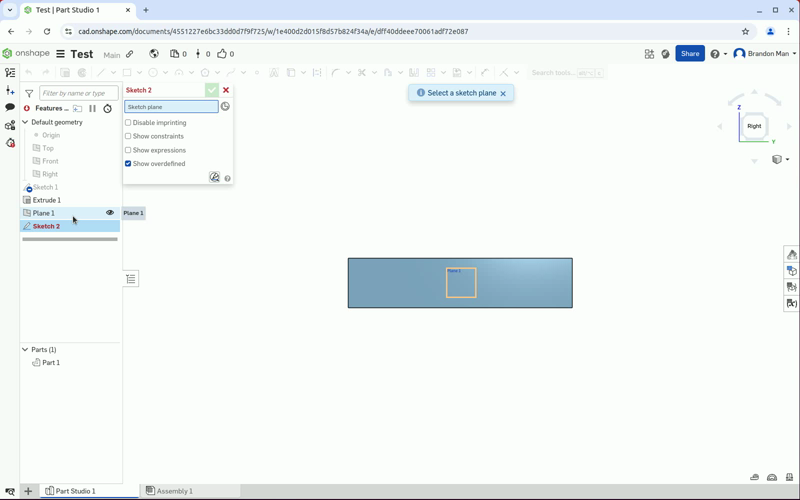
click(73, 215)
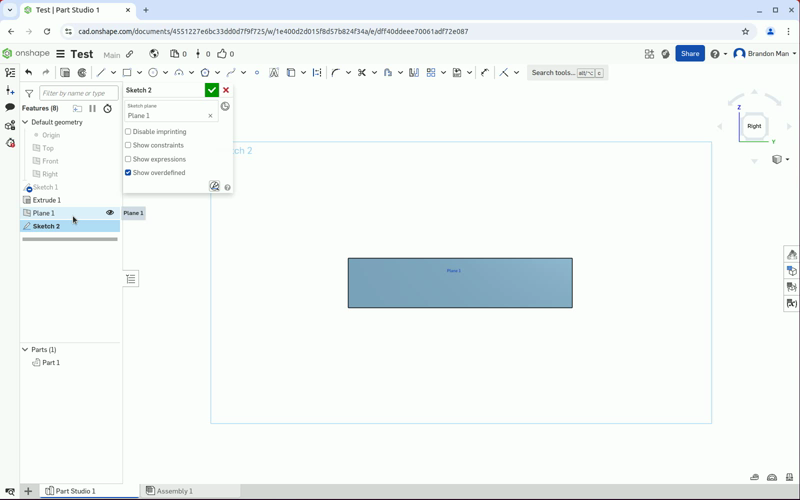
mouse_move(73, 352)
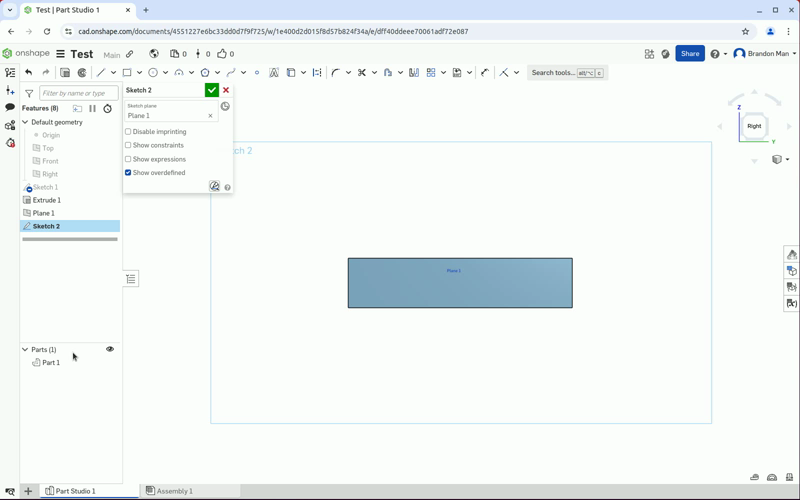
key(y)
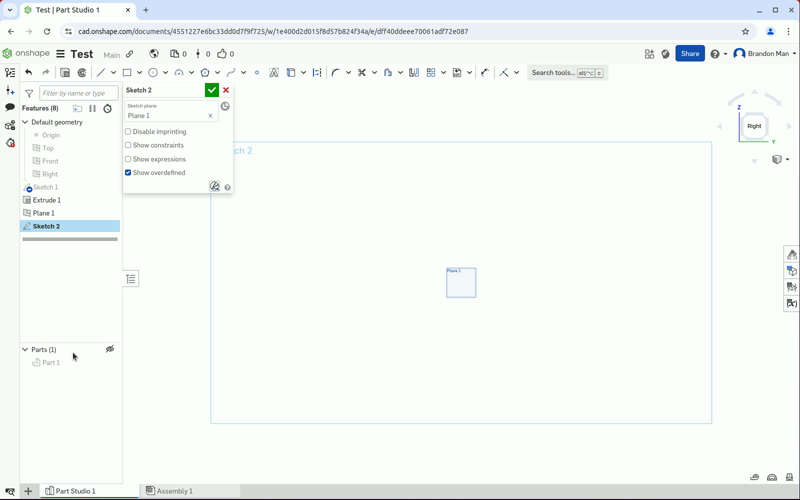
key(l)
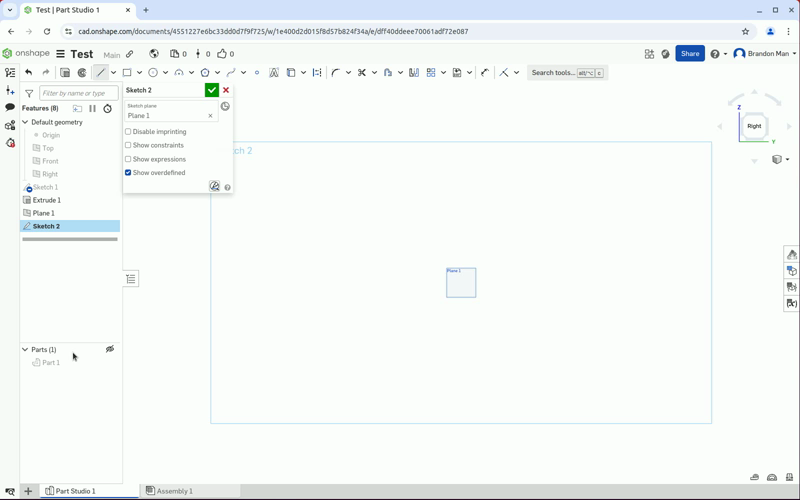
key_down(shift)
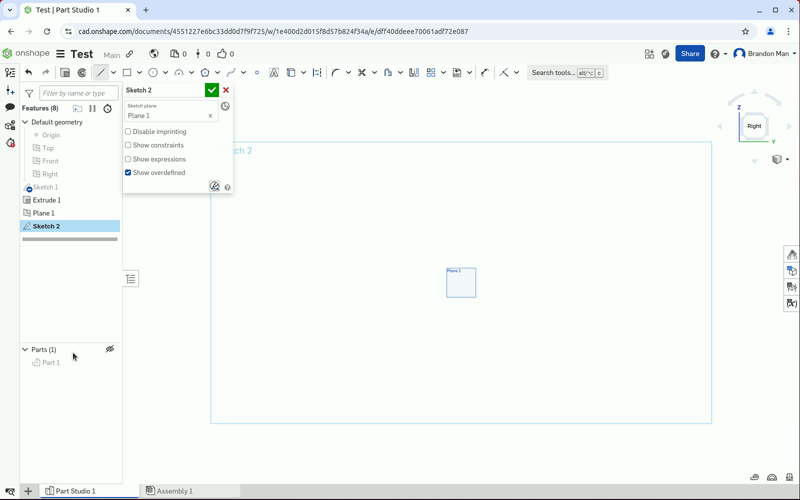
mouse_move(348, 291)
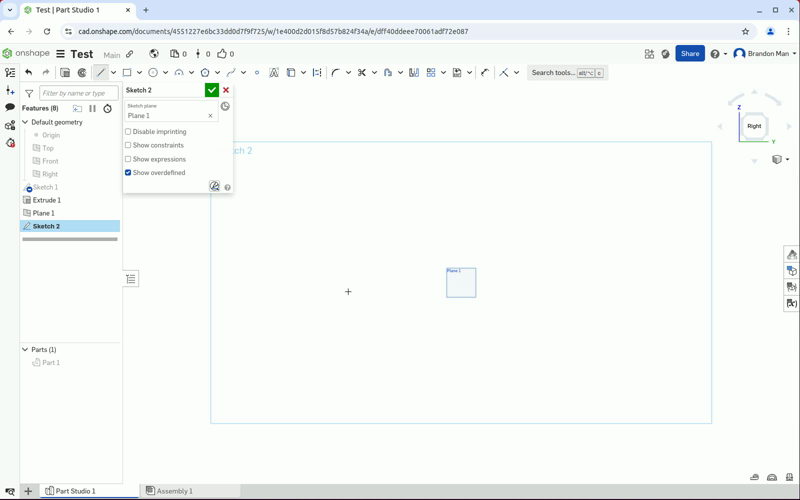
click(348, 291)
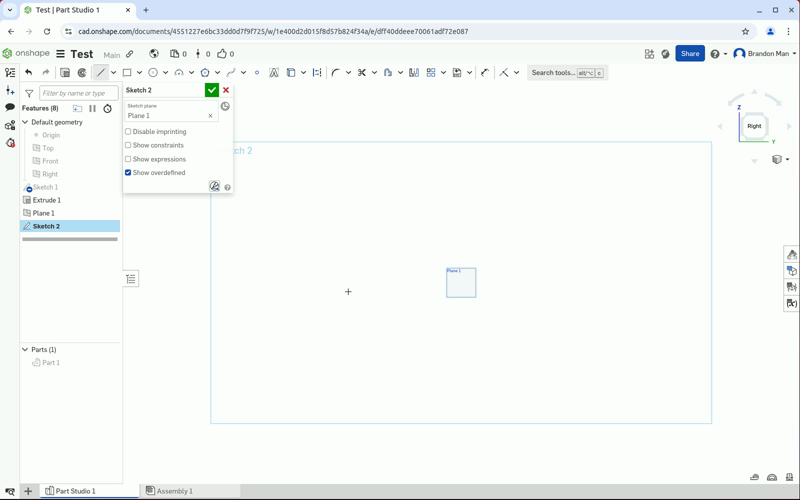
key_up(shift)
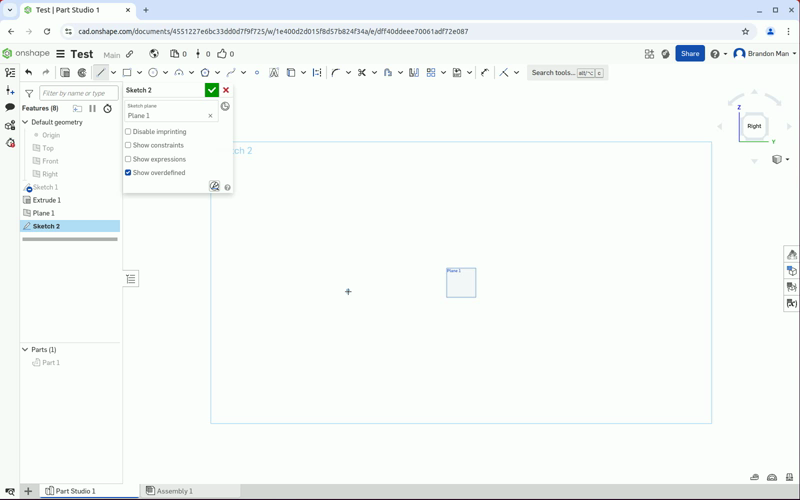
key_down(shift)
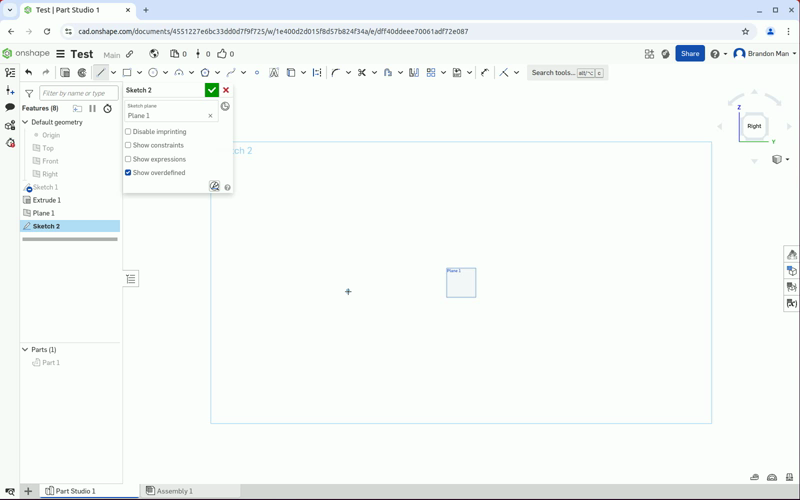
mouse_move(572, 291)
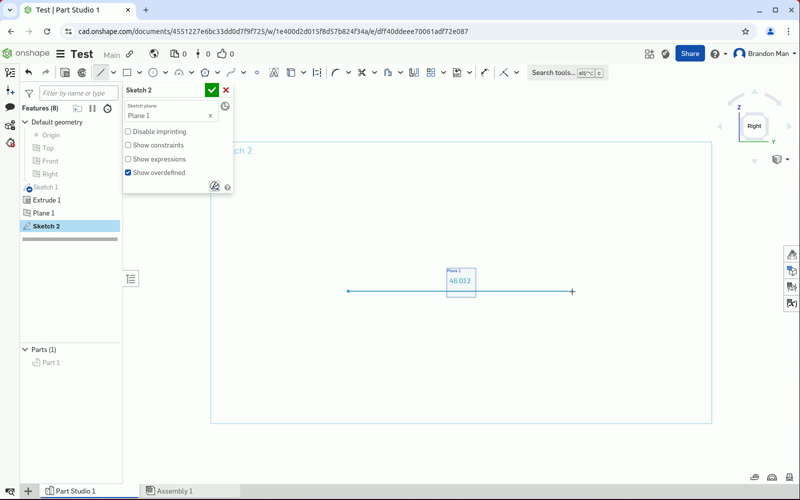
click(572, 291)
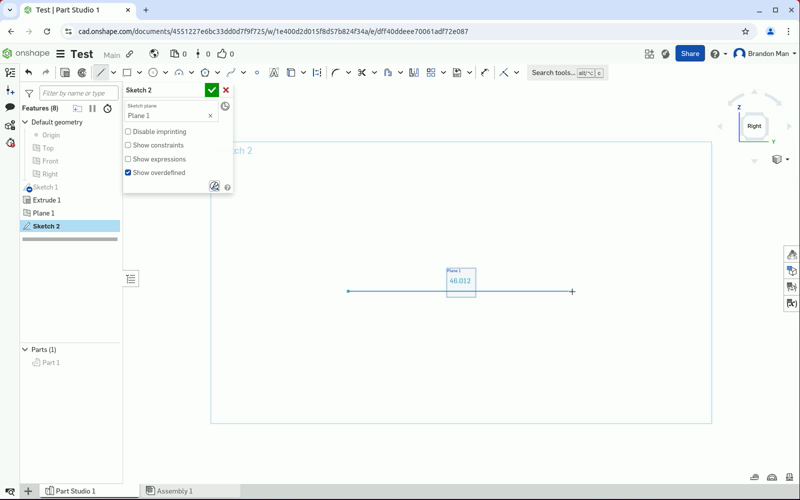
key_up(shift)
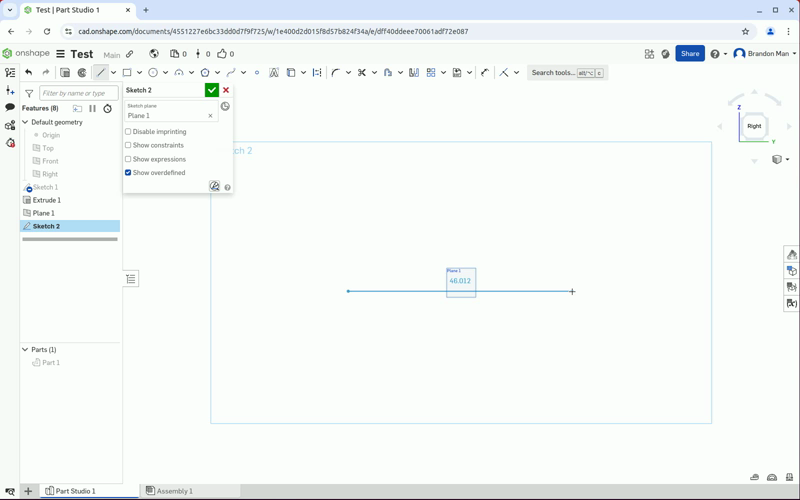
key_down(shift)
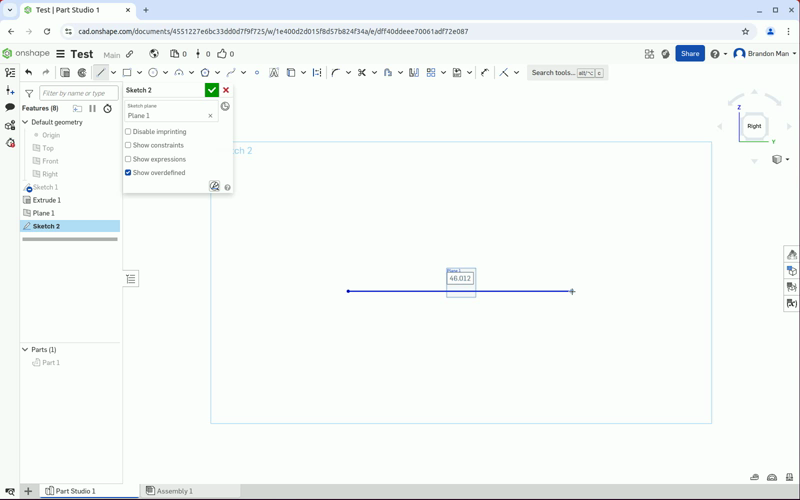
mouse_move(589, 291)
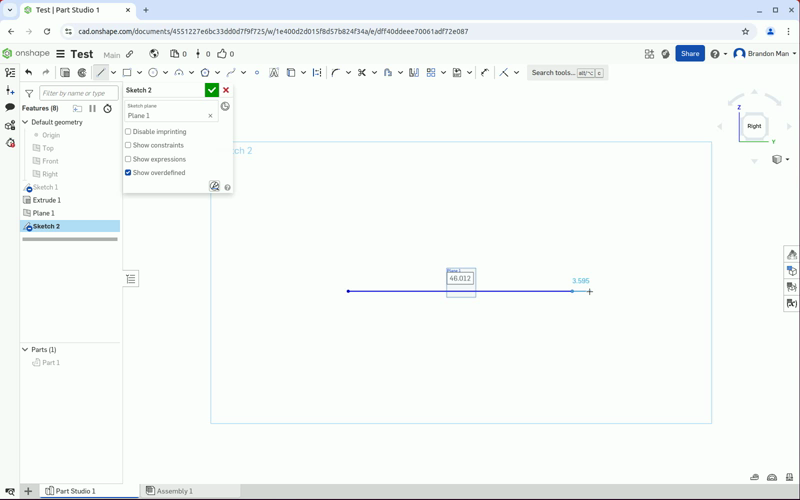
mouse_move(572, 274)
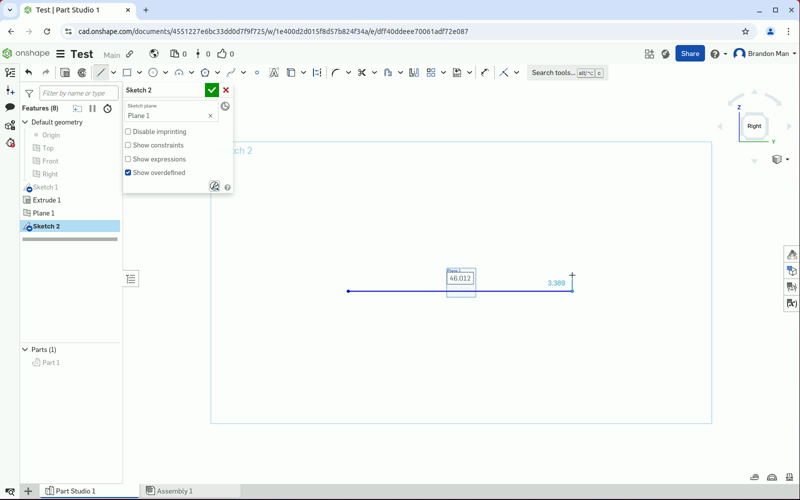
click(572, 274)
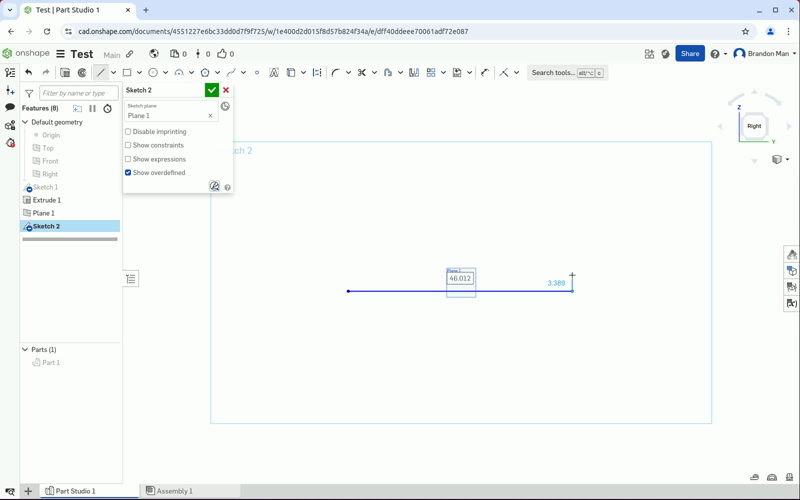
key_up(shift)
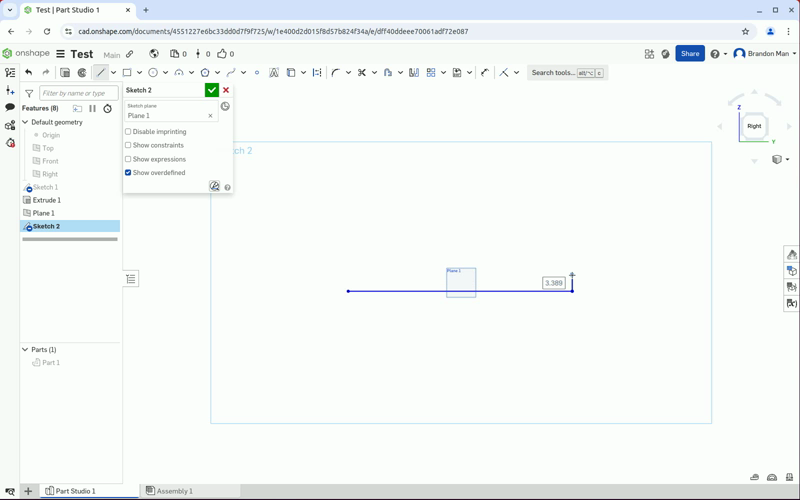
key_down(shift)
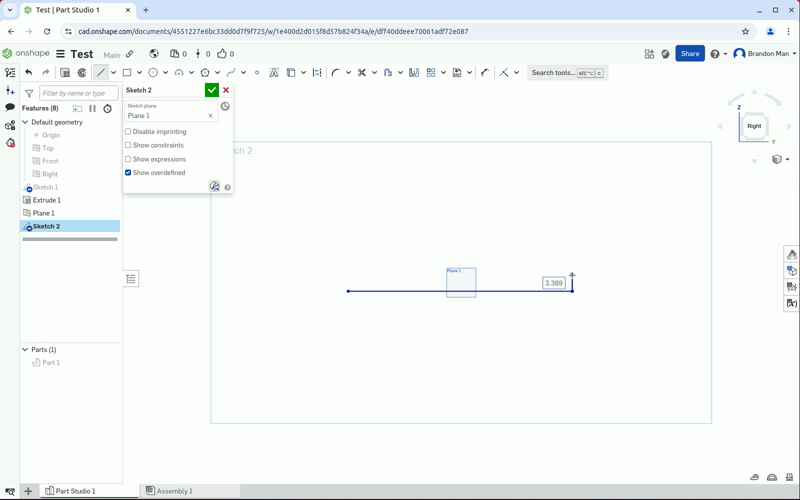
mouse_move(348, 274)
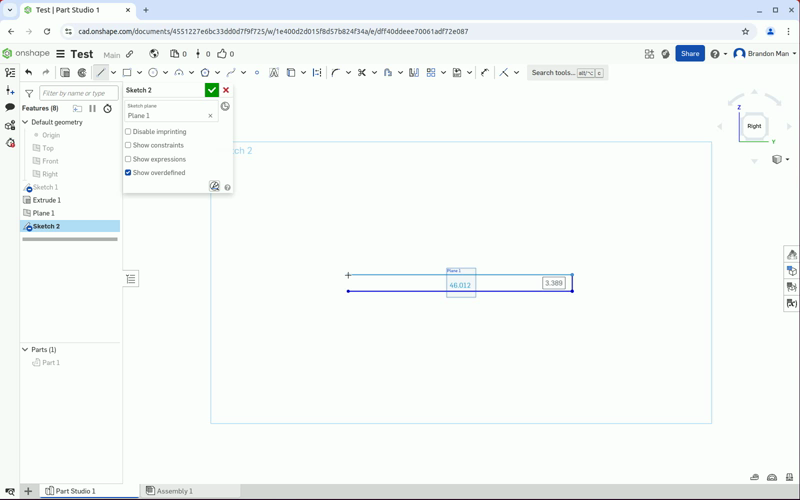
click(348, 274)
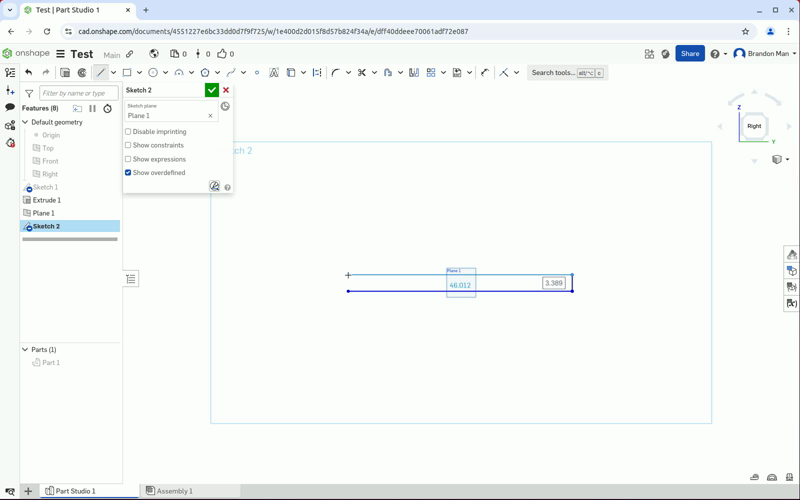
key_up(shift)
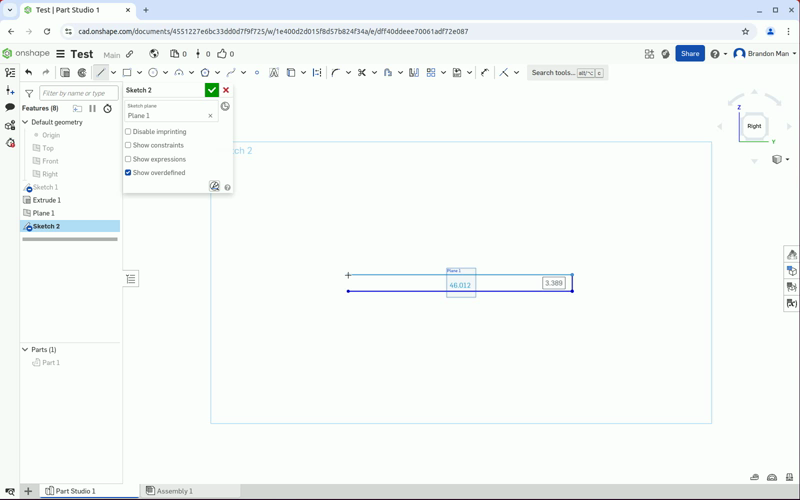
mouse_move(378, 274)
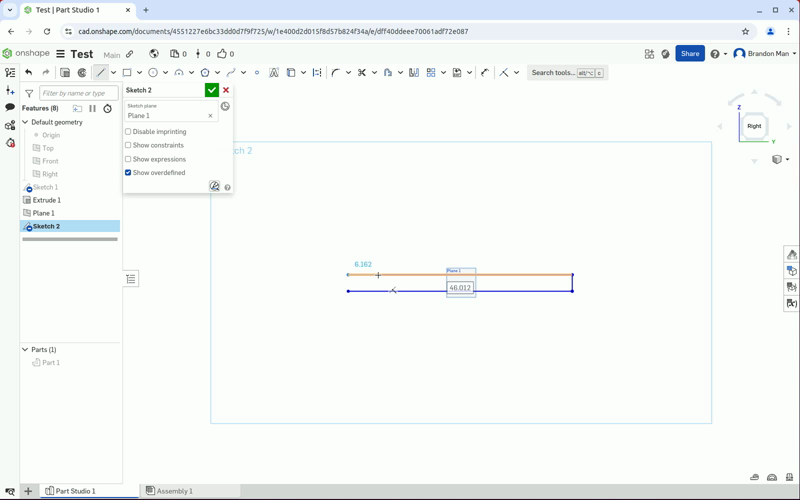
key_down(shift)
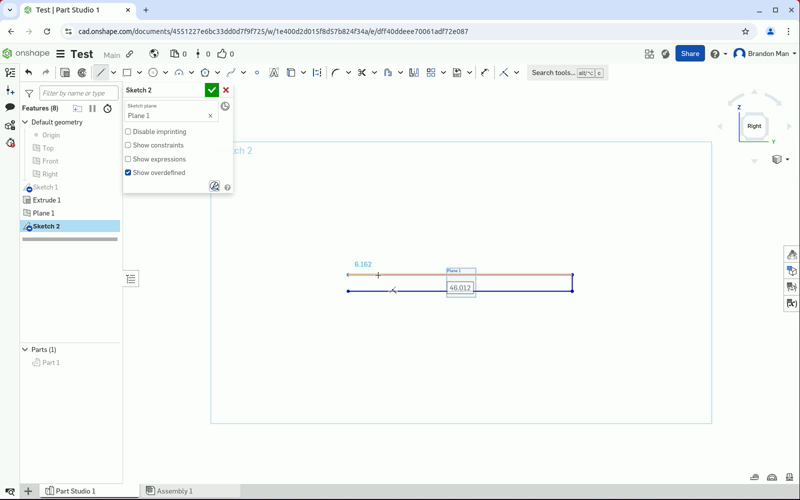
mouse_move(348, 291)
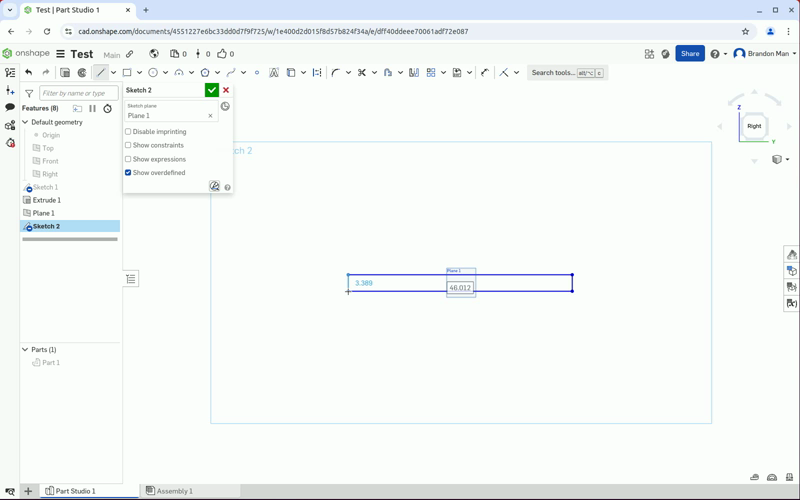
key_up(shift)
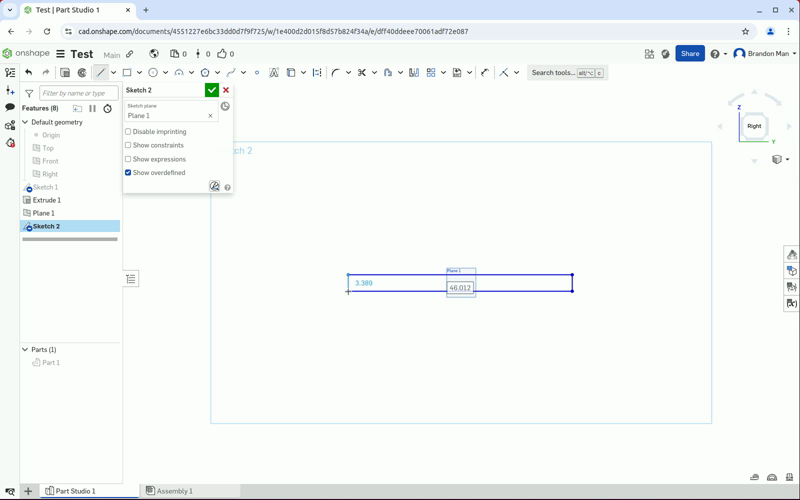
click(348, 291)
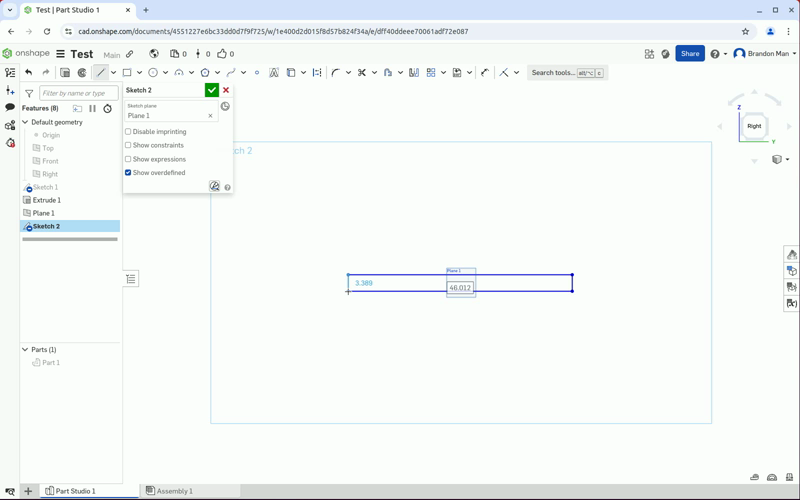
key(esc)
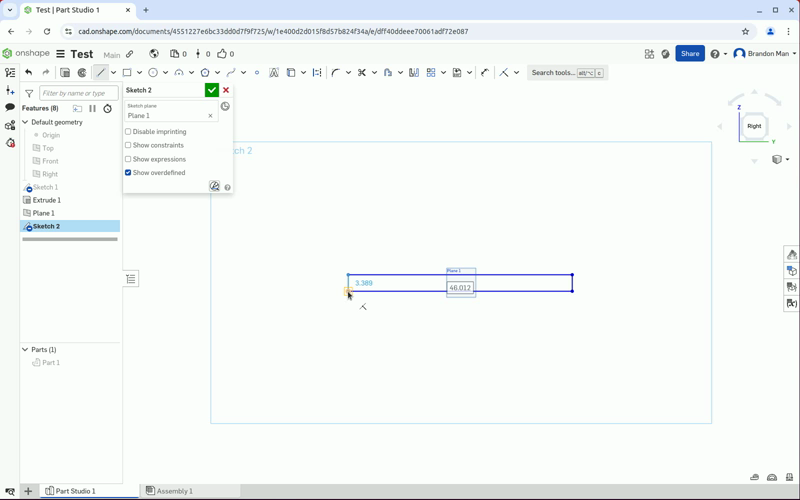
mouse_move(428, 286)
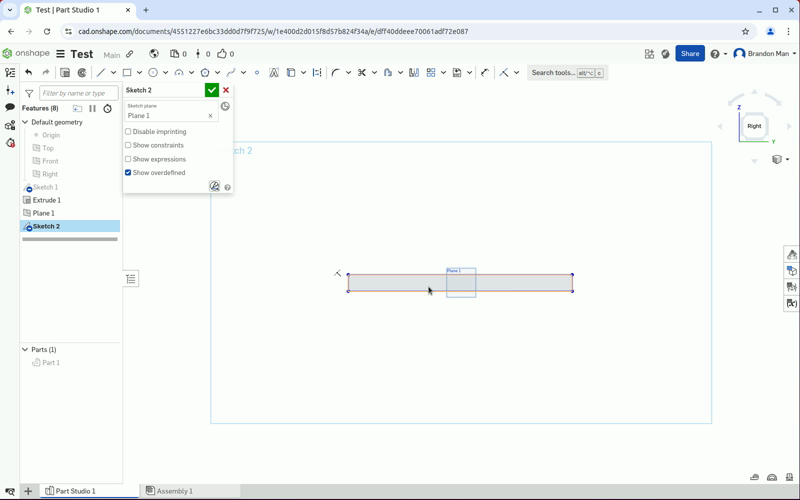
click(428, 286)
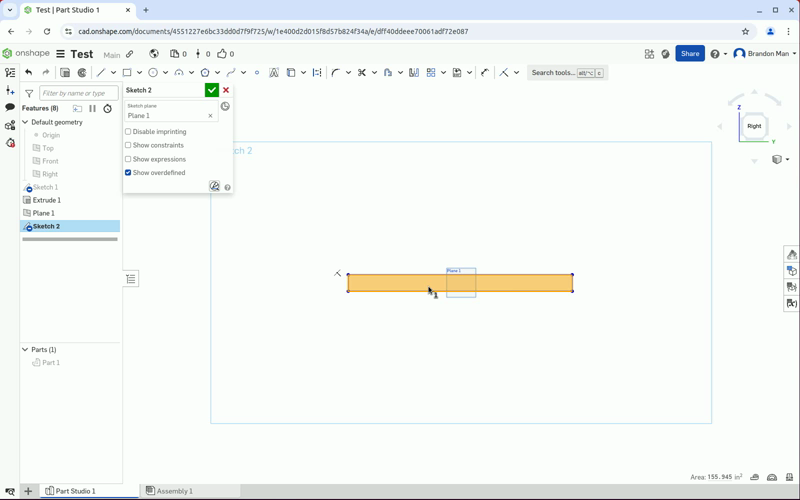
mouse_move(73, 352)
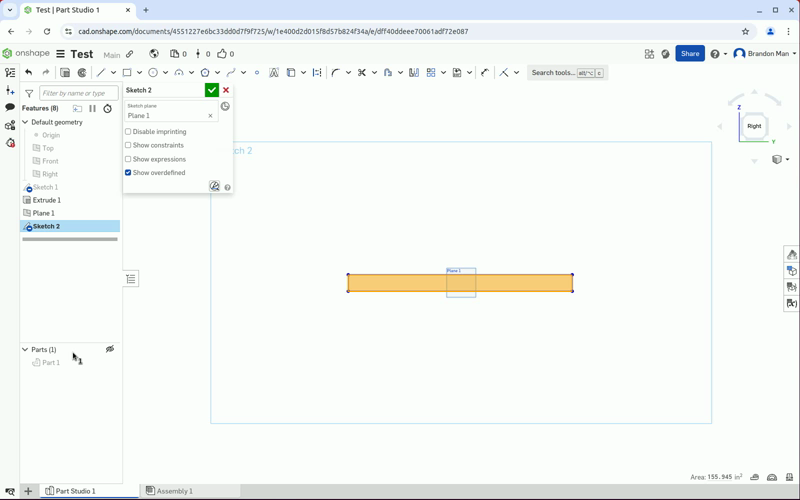
key(shift+y)
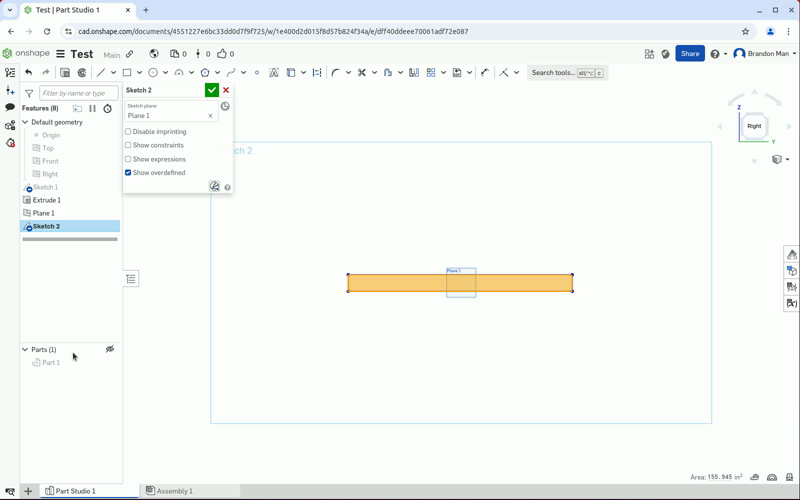
key(shift+e)
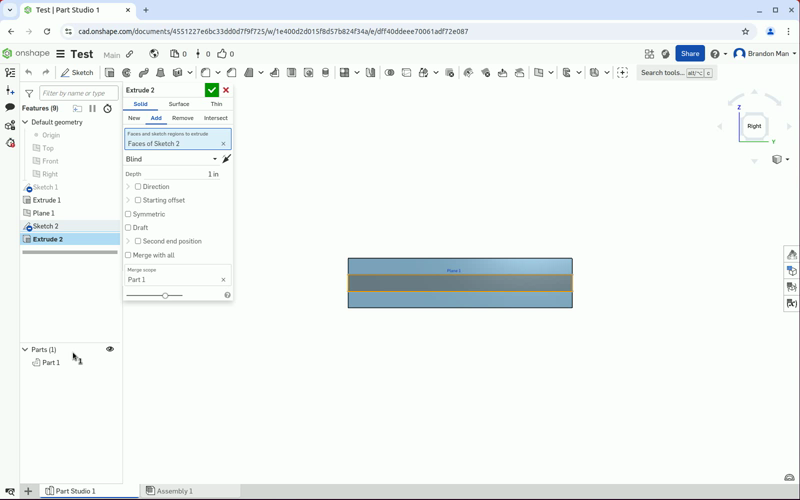
mouse_move(143, 106)
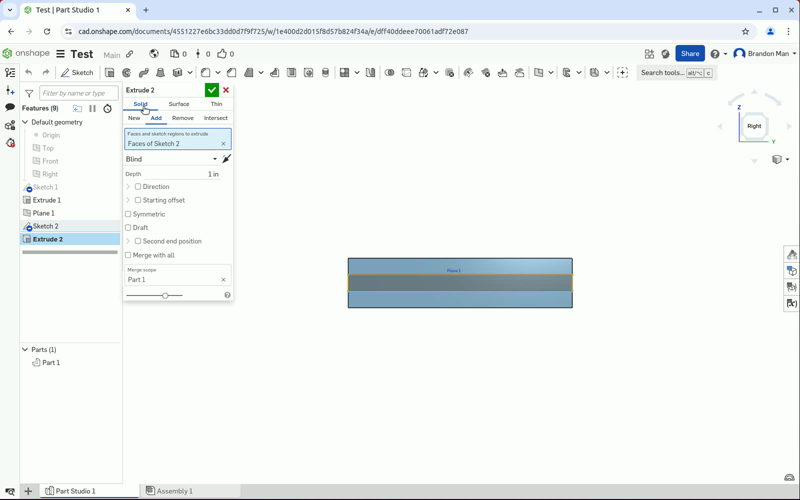
click(143, 106)
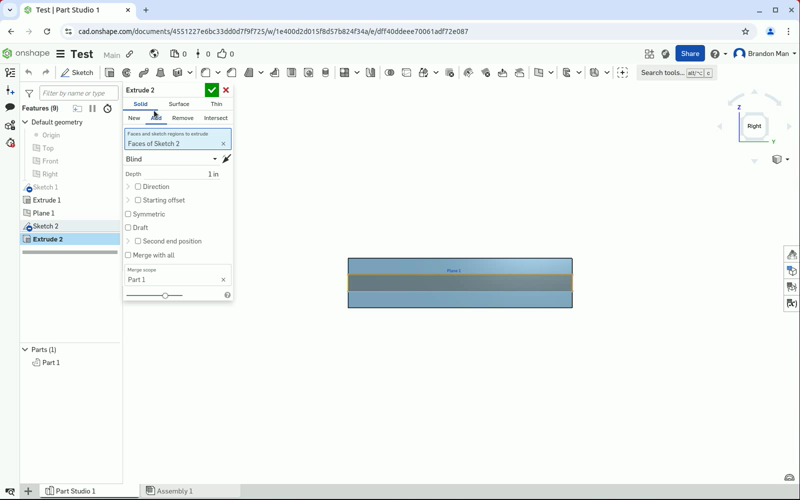
mouse_move(186, 120)
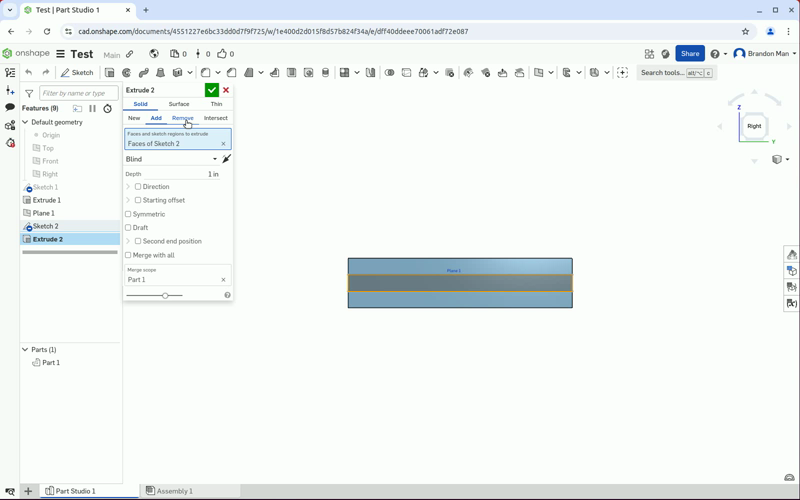
click(186, 120)
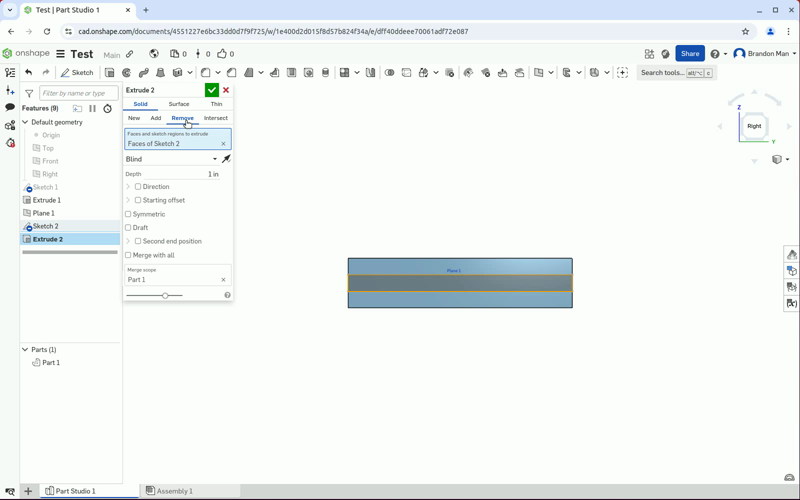
key(tab, 4)
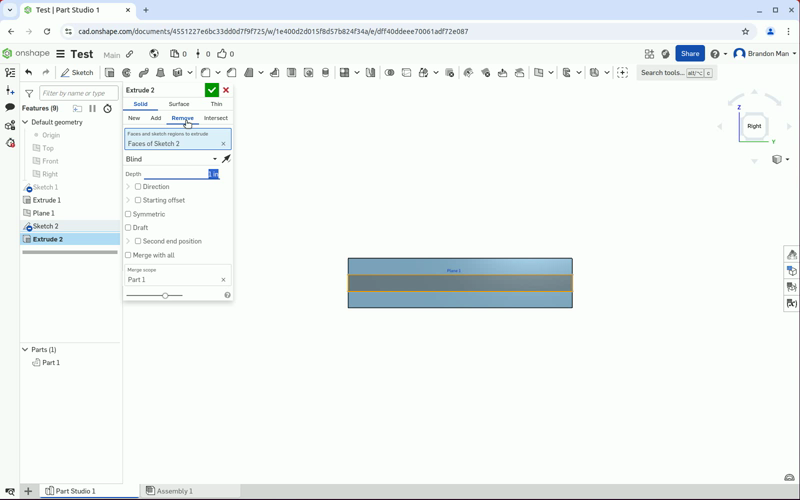
text(0.481)
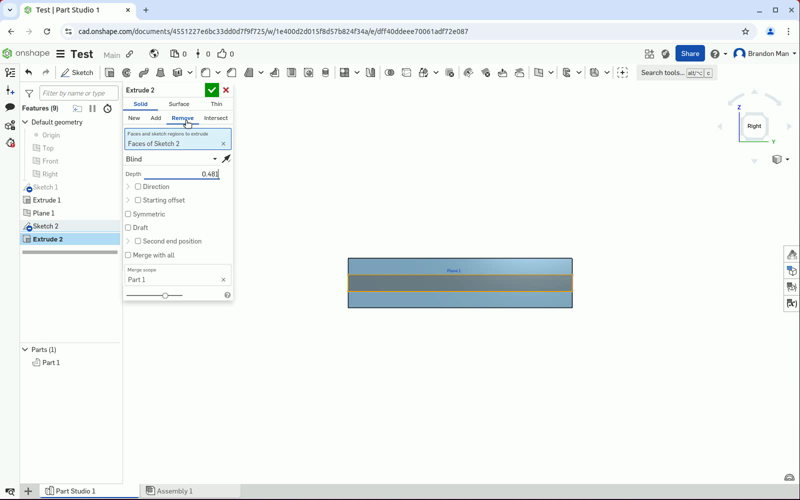
key(tab, 6)
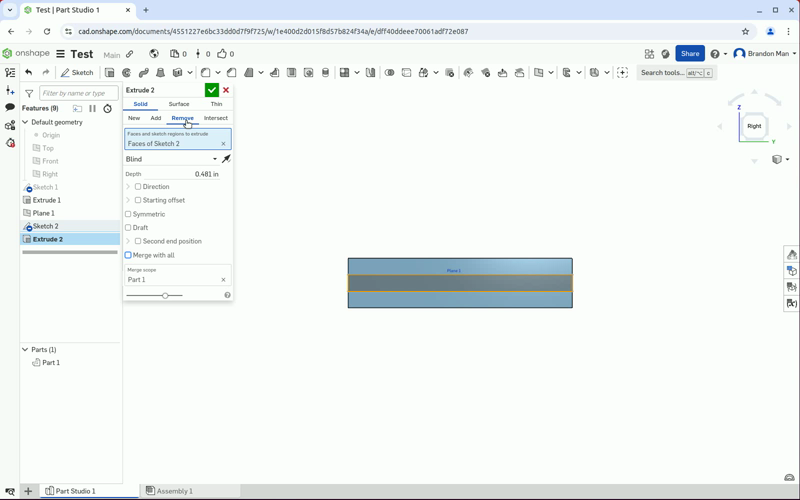
key(space)
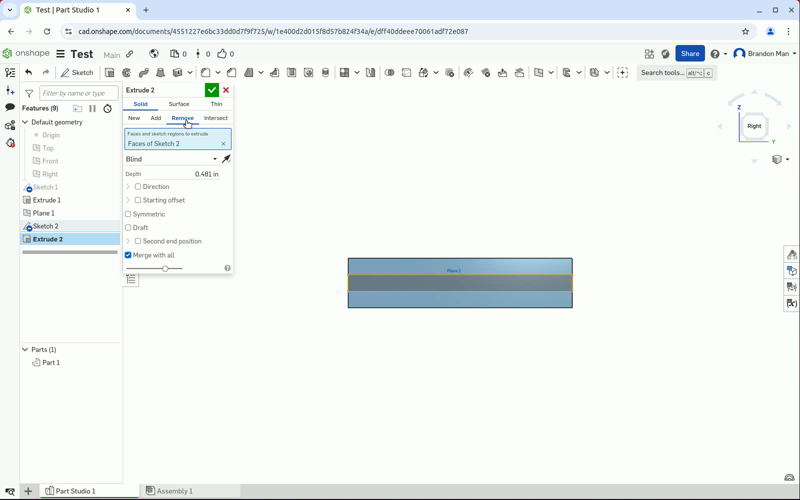
key(enter)
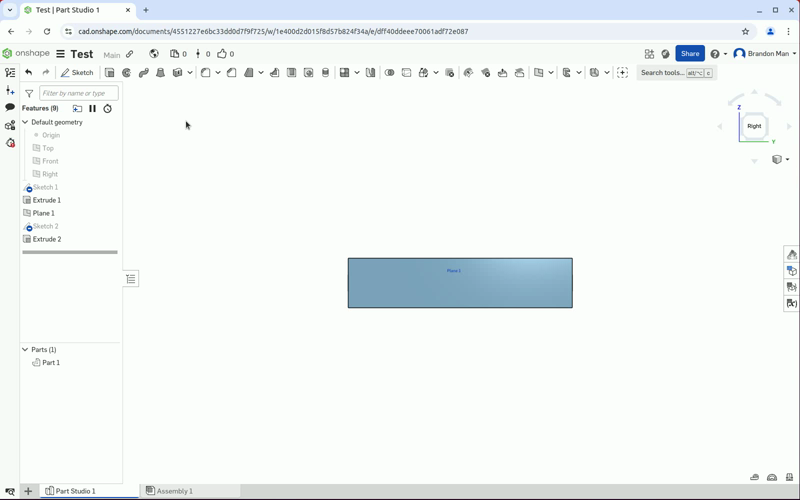
key(shift+h)
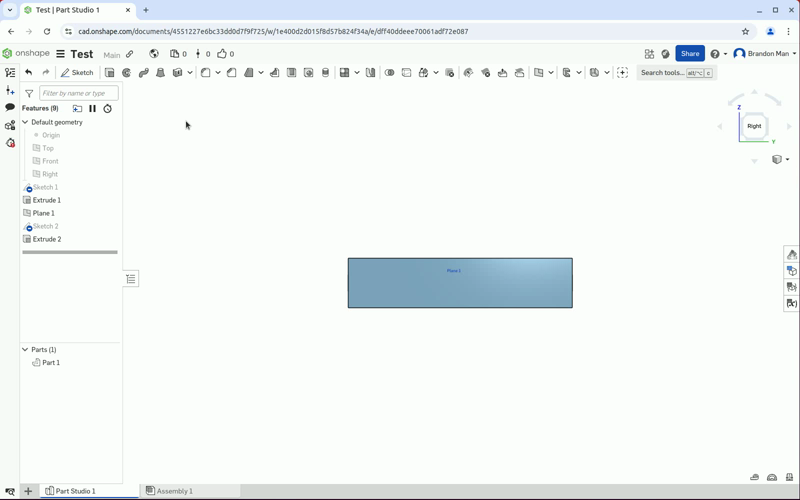
key(shift+h)
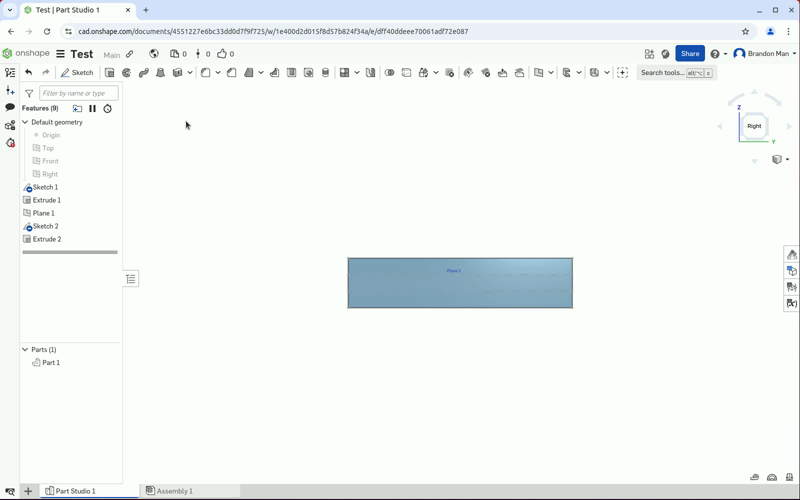
key(shift+7)
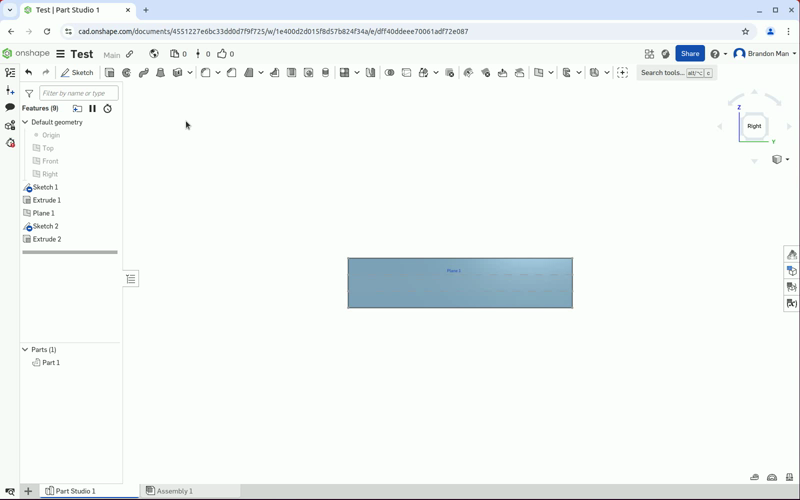
key(right, 2)
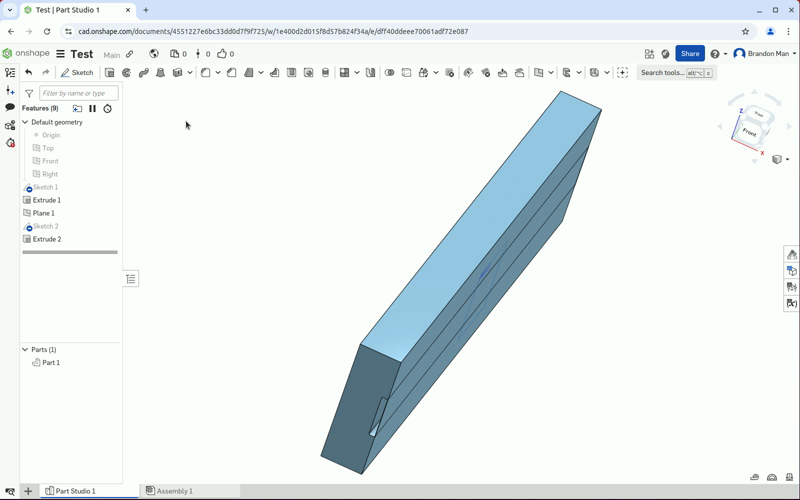
key(down, 2)
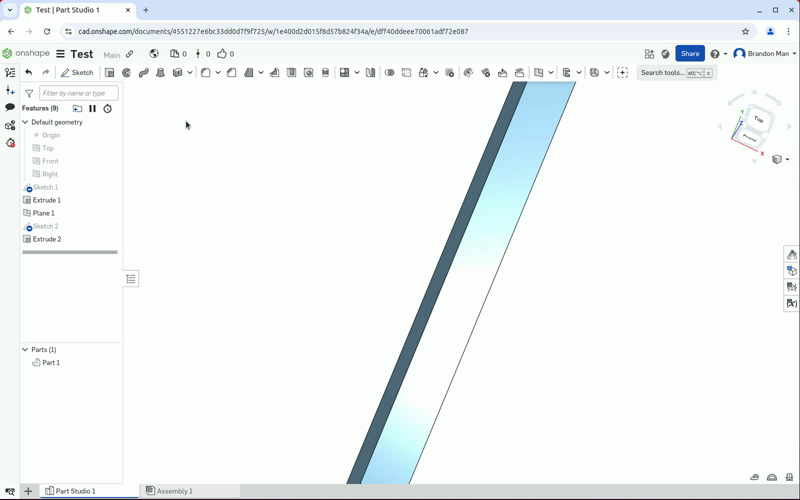
key(up, 2)
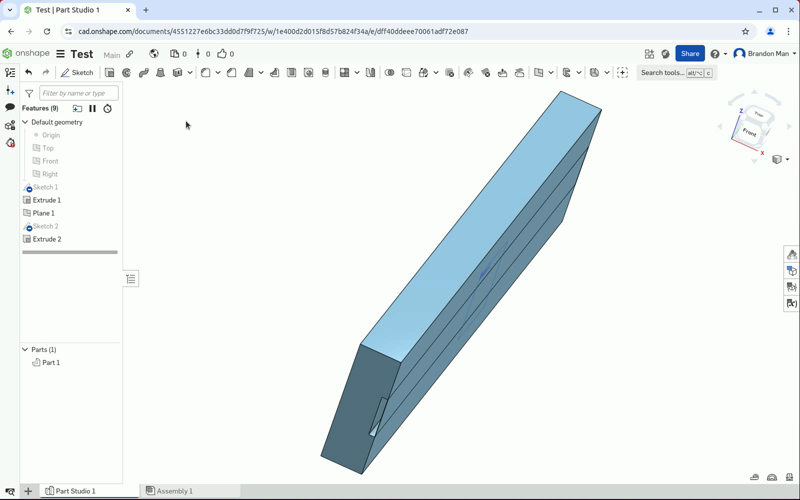
key(left, 2)
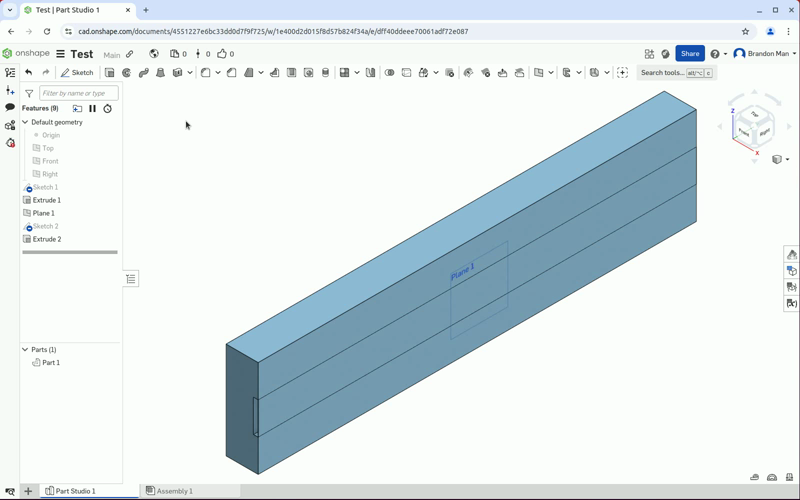
mouse_move(73, 189)
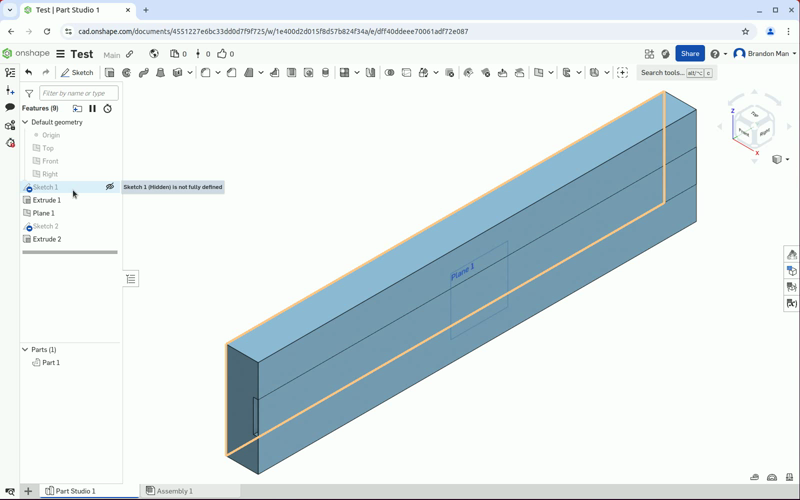
click(73, 189)